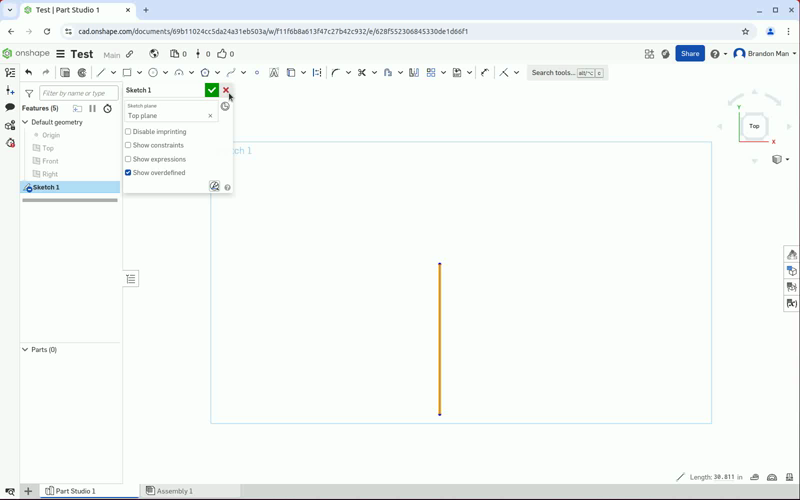
key(shift+h)
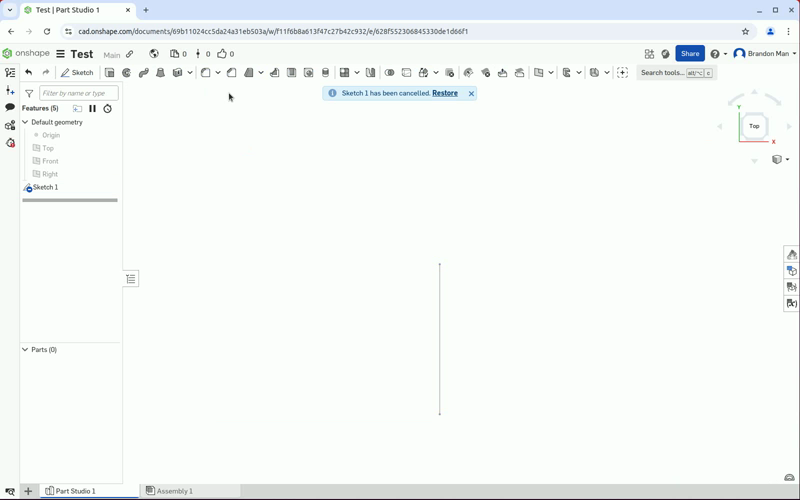
key(shift+s)
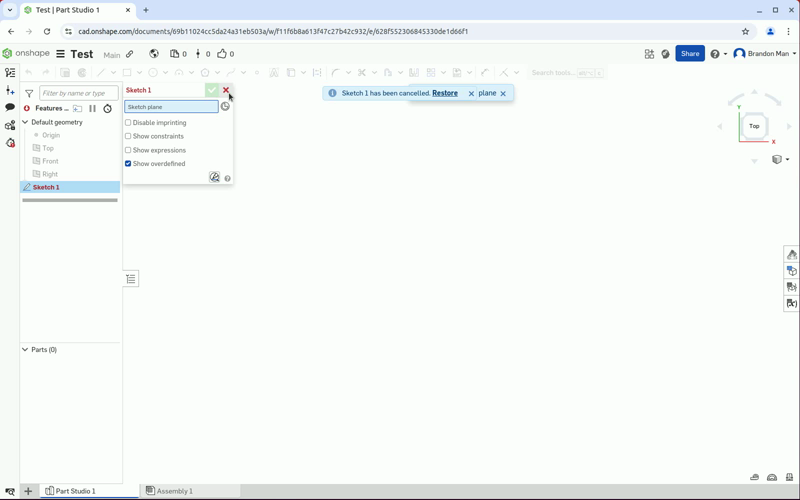
mouse_move(73, 150)
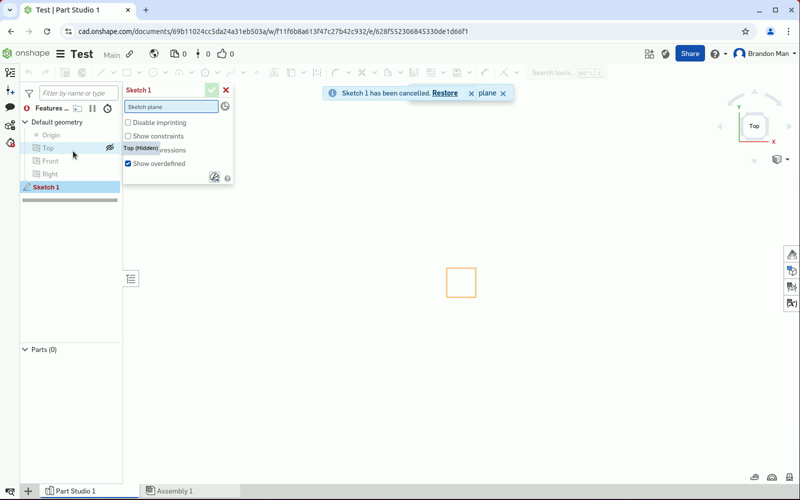
click(73, 150)
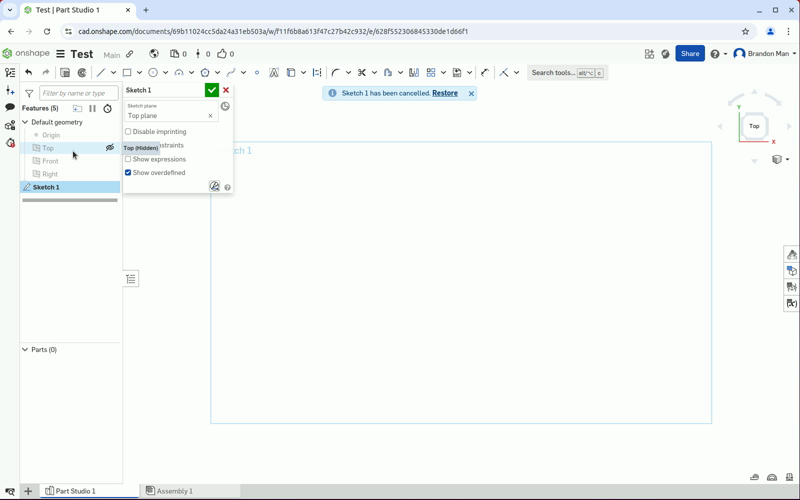
mouse_move(73, 352)
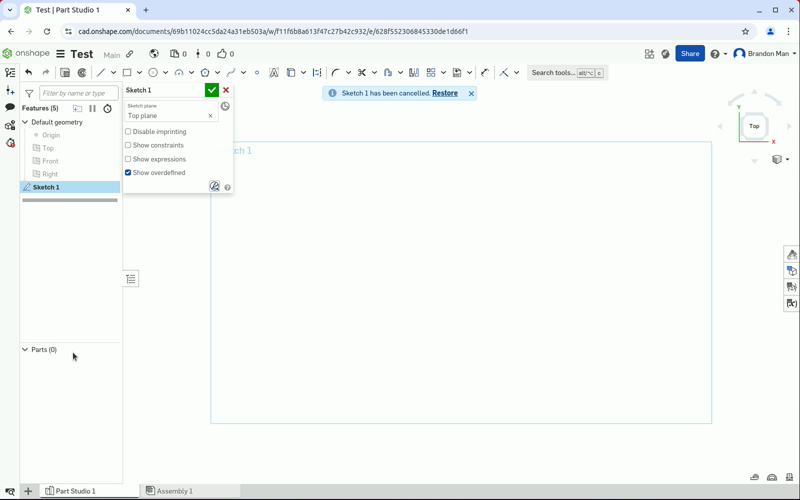
key(y)
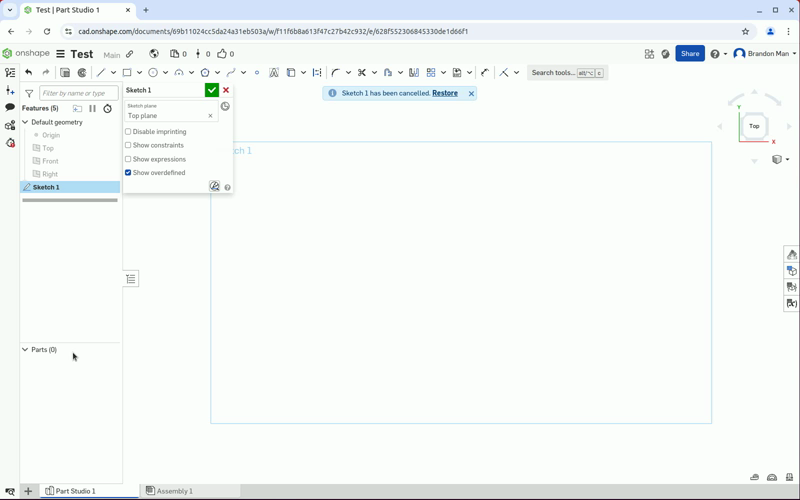
key(c)
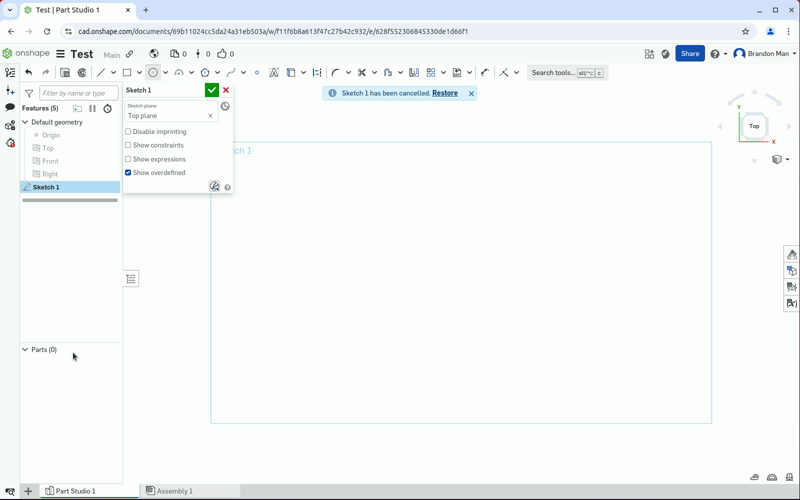
key_down(shift)
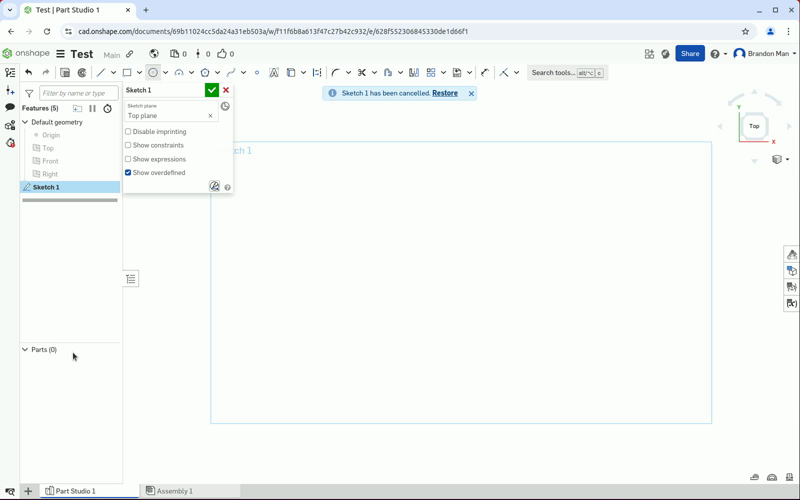
mouse_move(461, 282)
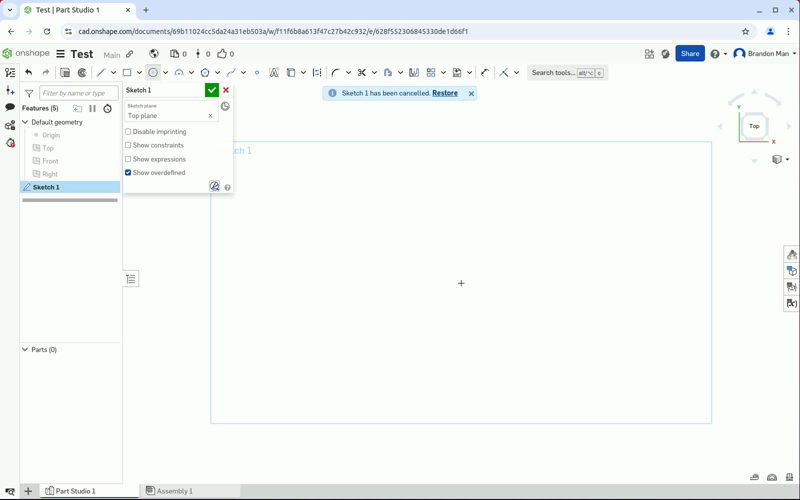
click(461, 282)
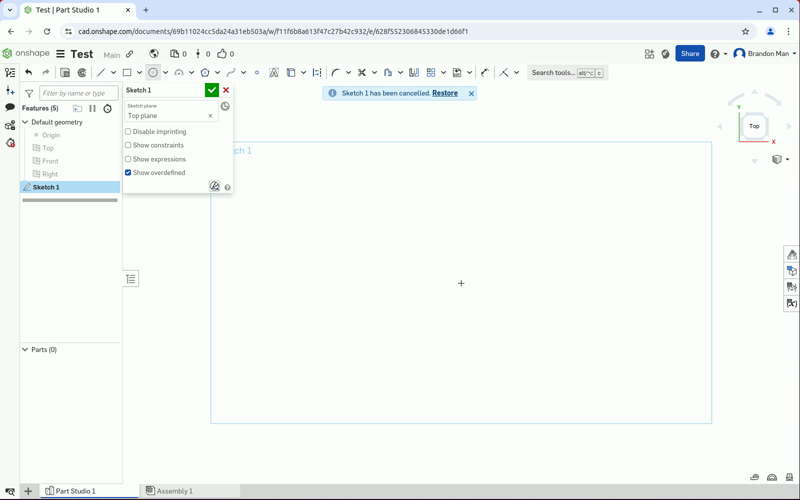
key_up(shift)
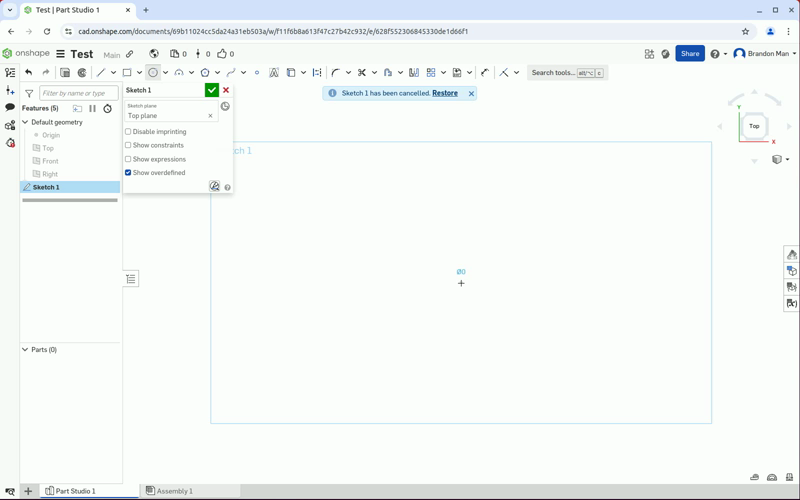
mouse_move(574, 282)
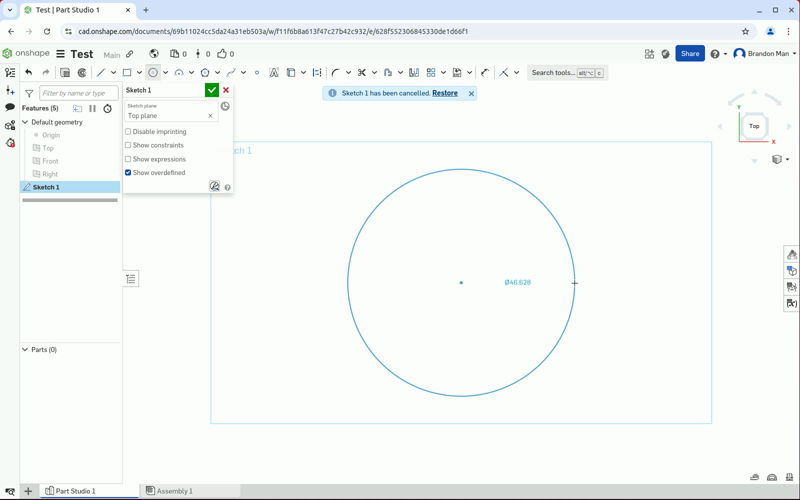
click(574, 282)
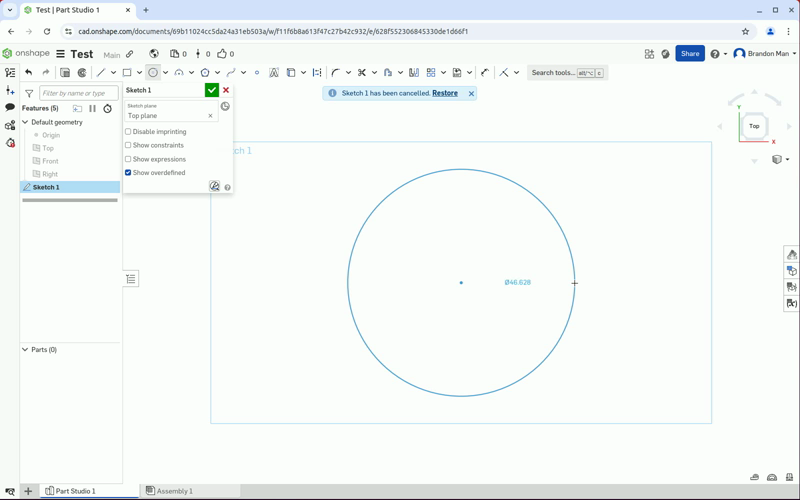
key(esc)
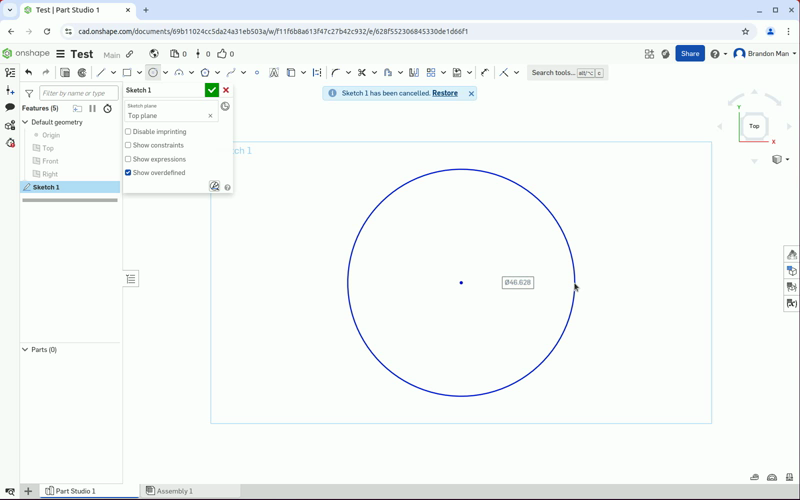
mouse_move(512, 331)
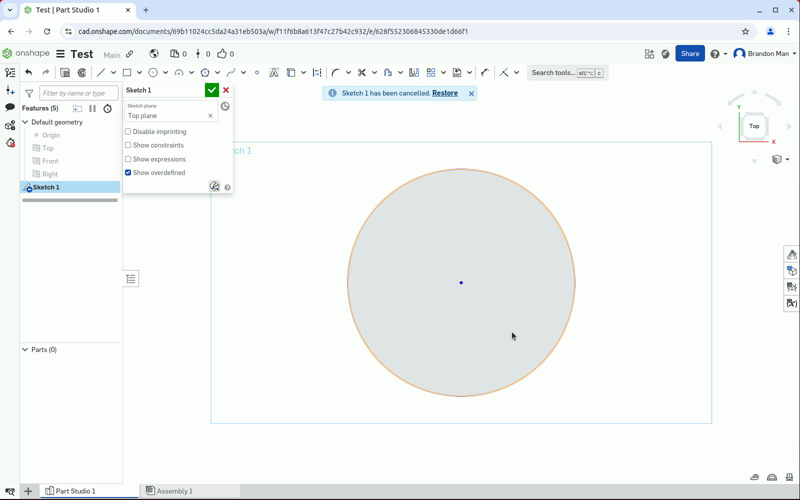
click(512, 331)
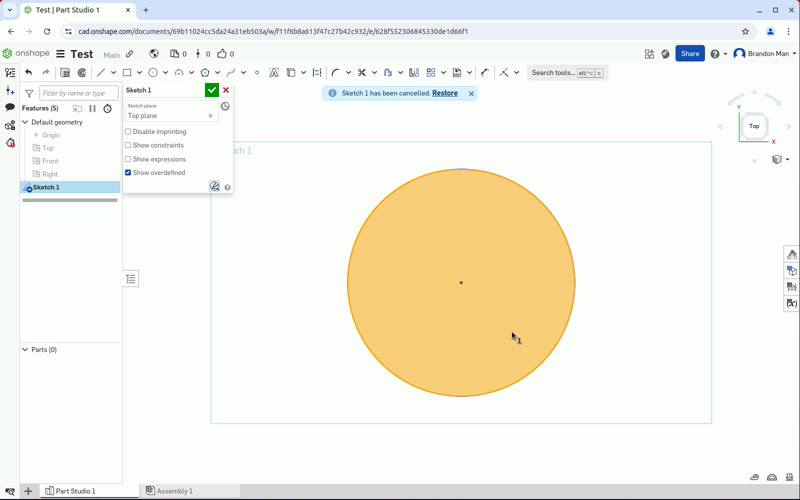
mouse_move(73, 352)
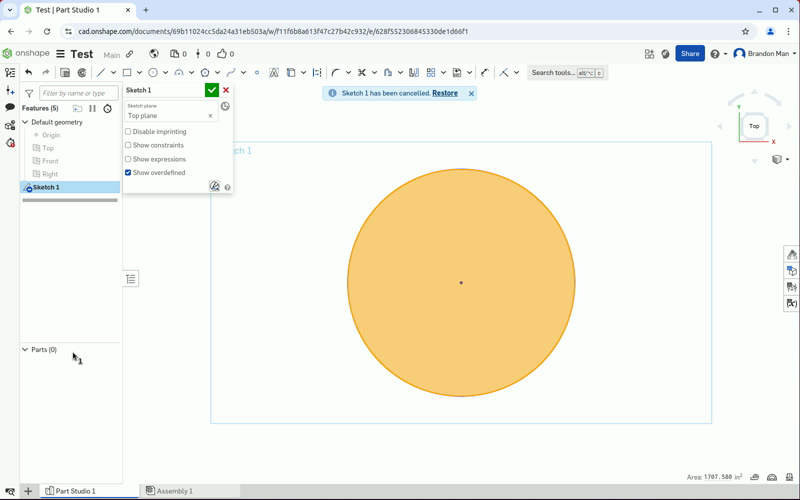
key(shift+y)
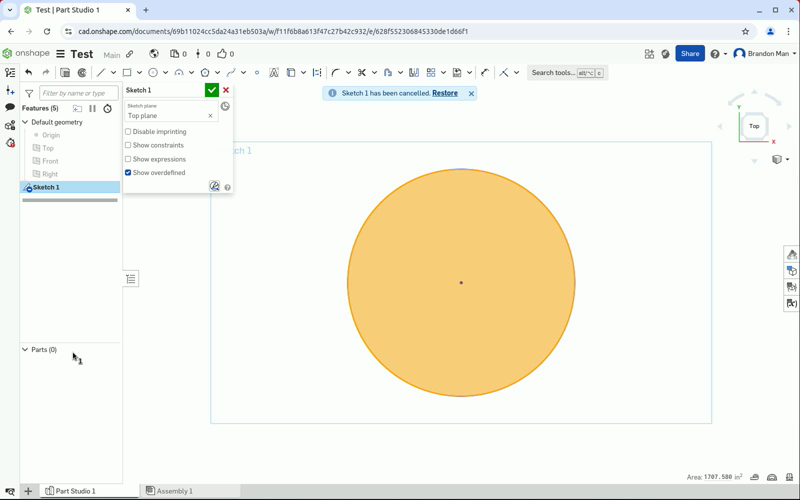
key(shift+e)
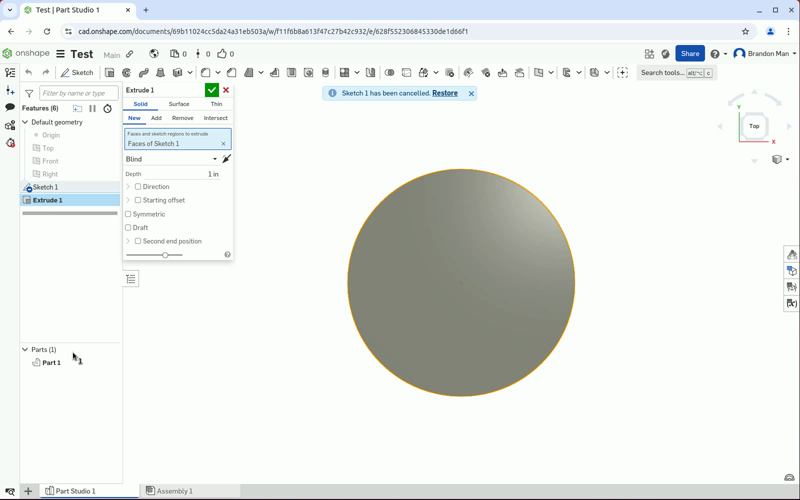
mouse_move(143, 106)
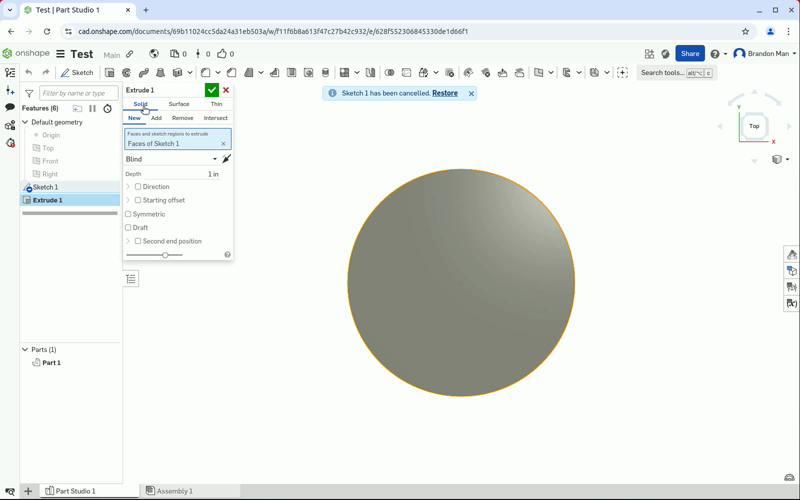
click(143, 106)
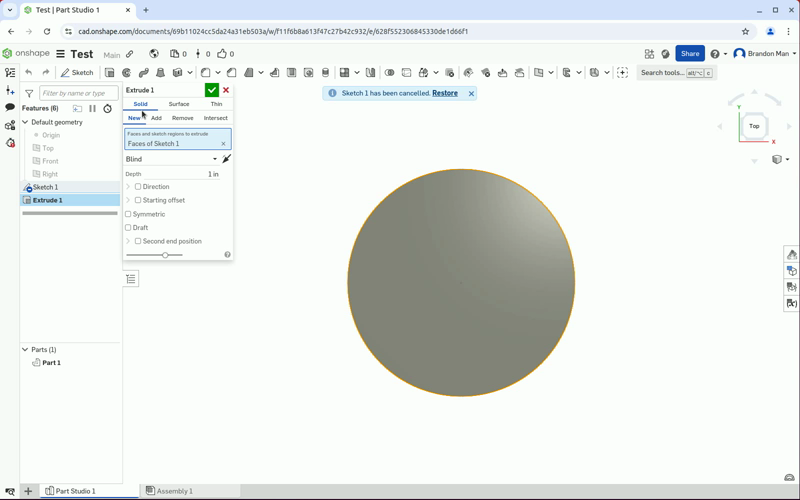
mouse_move(137, 120)
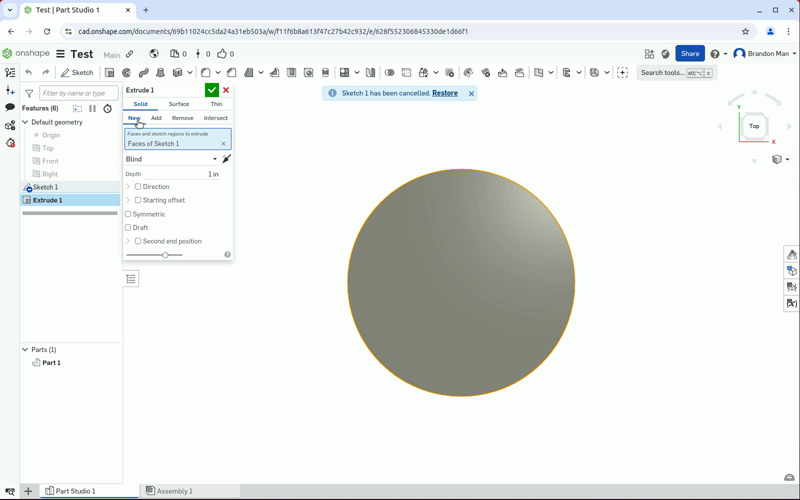
click(137, 120)
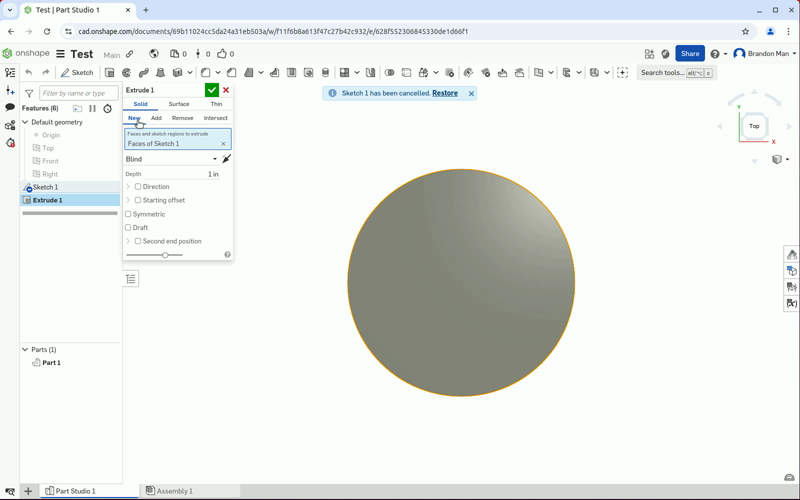
key(tab, 4)
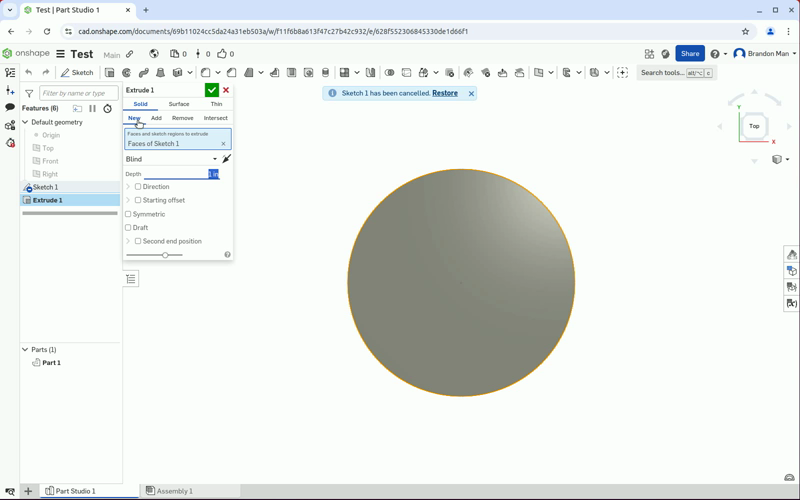
text(0.481)
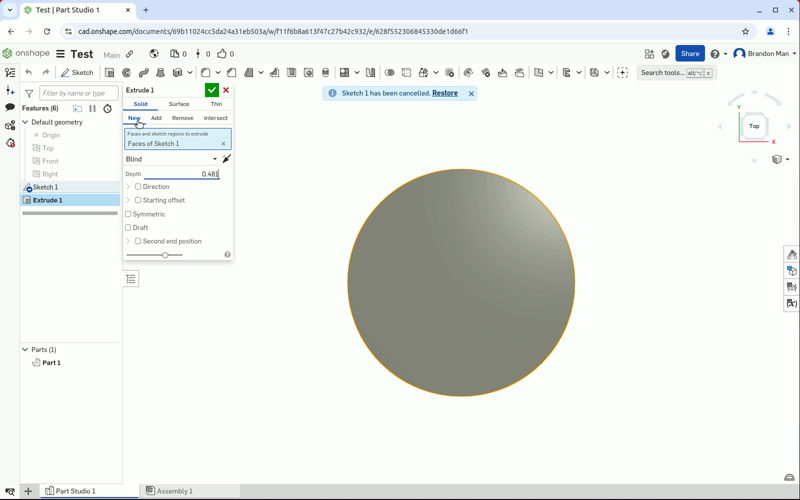
key(enter)
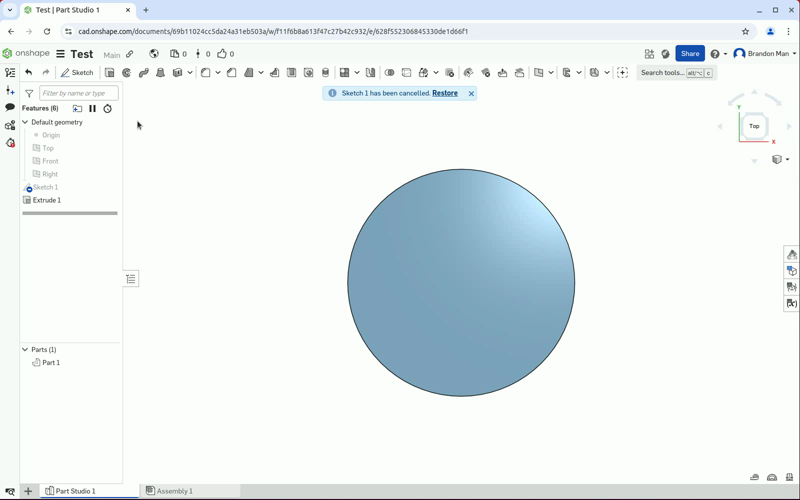
key(shift+h)
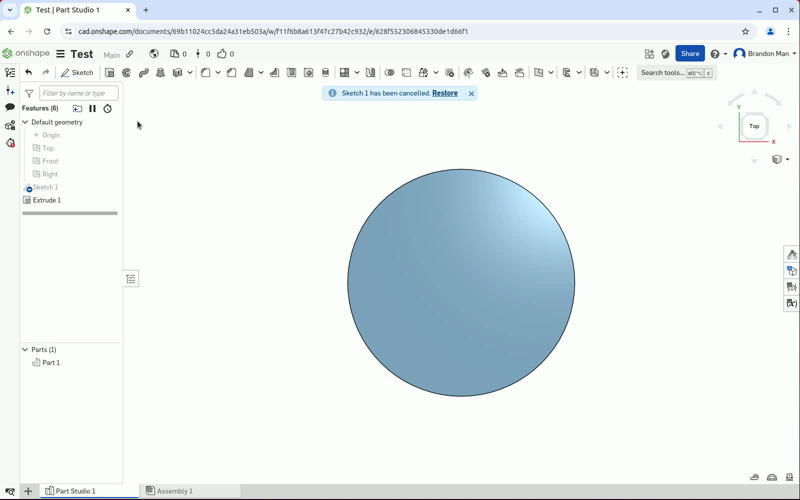
key(shift+h)
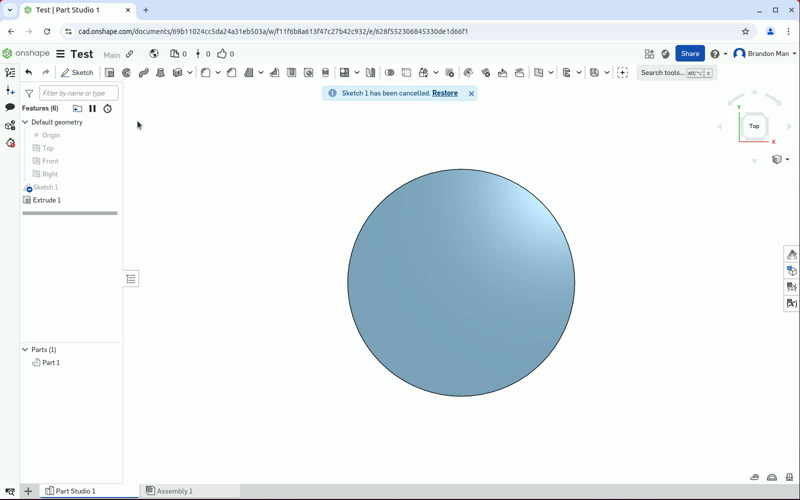
mouse_move(73, 189)
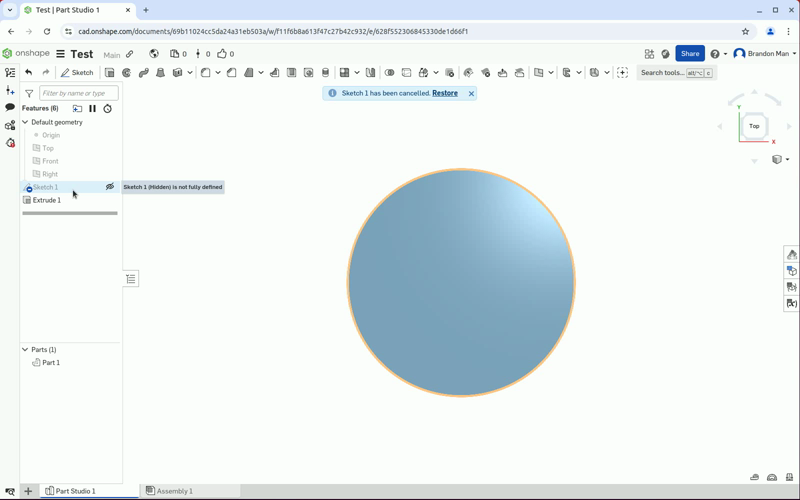
click(73, 189)
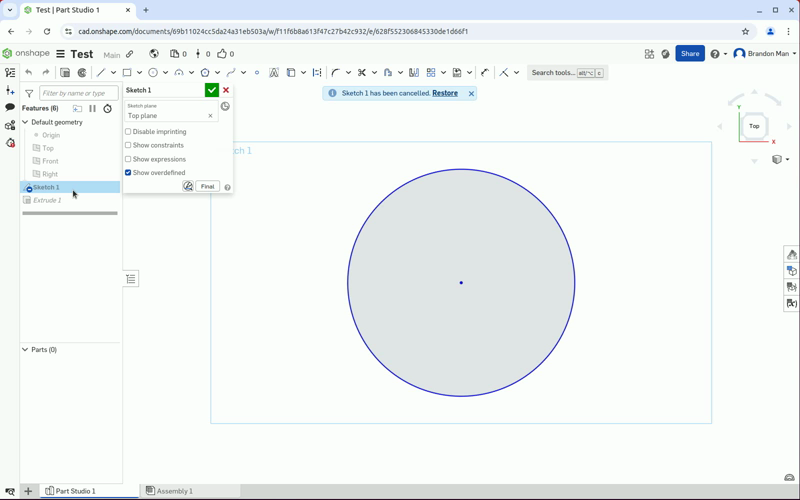
mouse_move(229, 92)
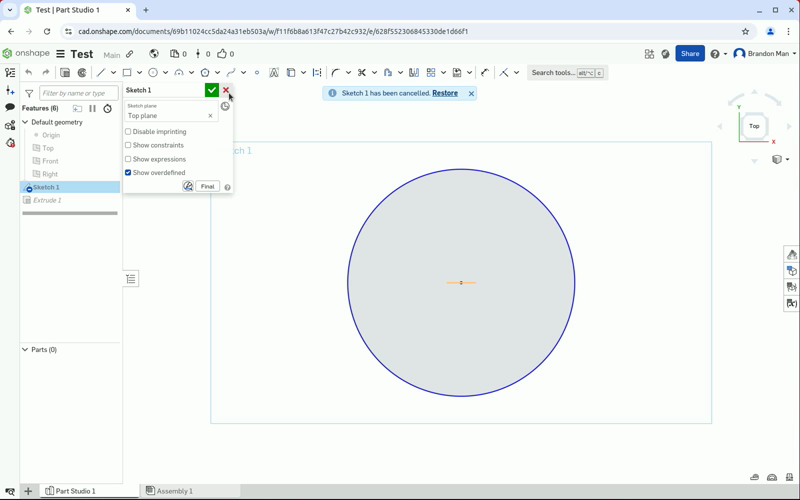
click(229, 92)
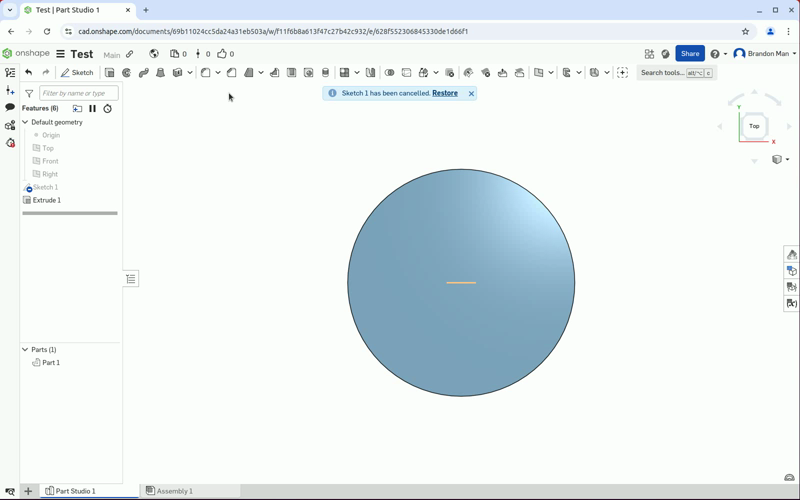
mouse_move(541, 75)
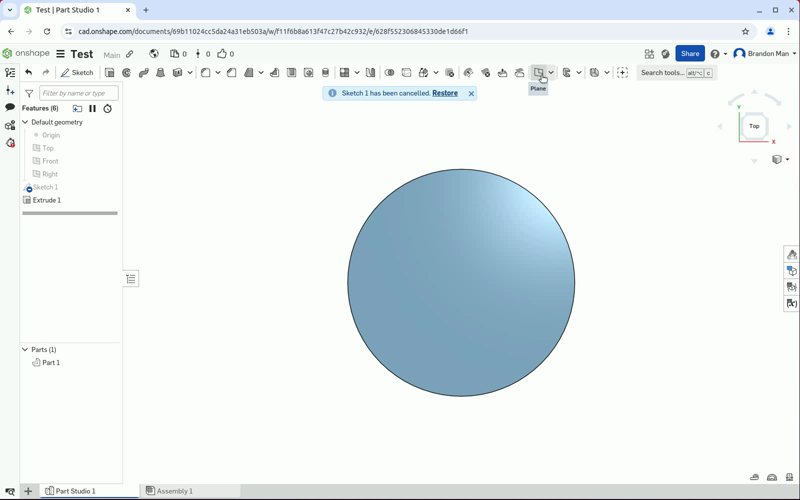
click(541, 75)
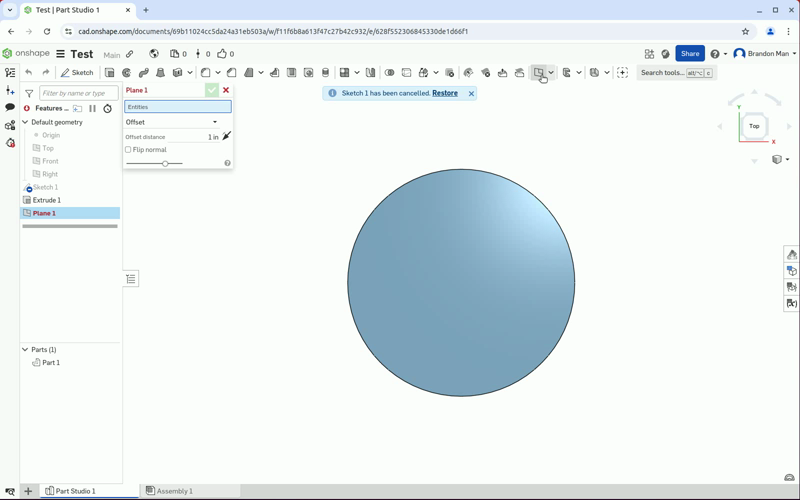
mouse_move(73, 150)
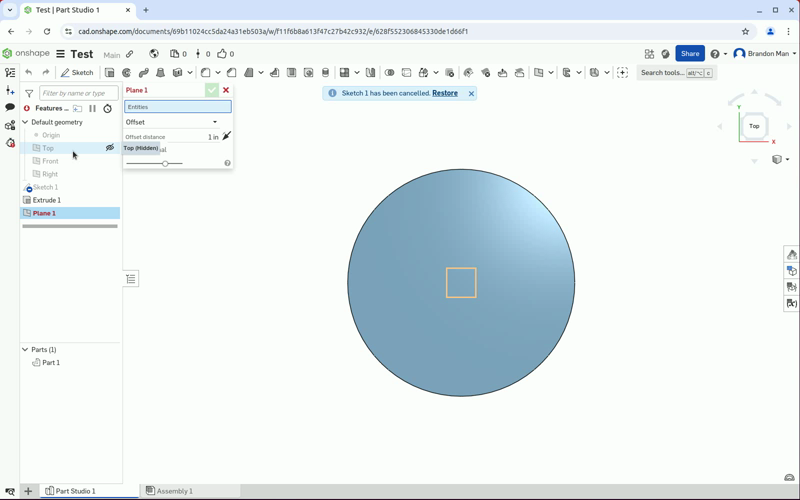
click(73, 150)
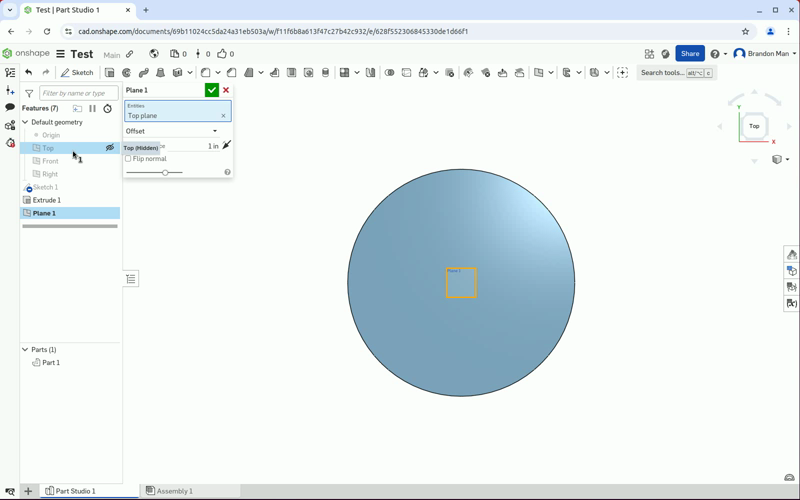
key(tab, 2)
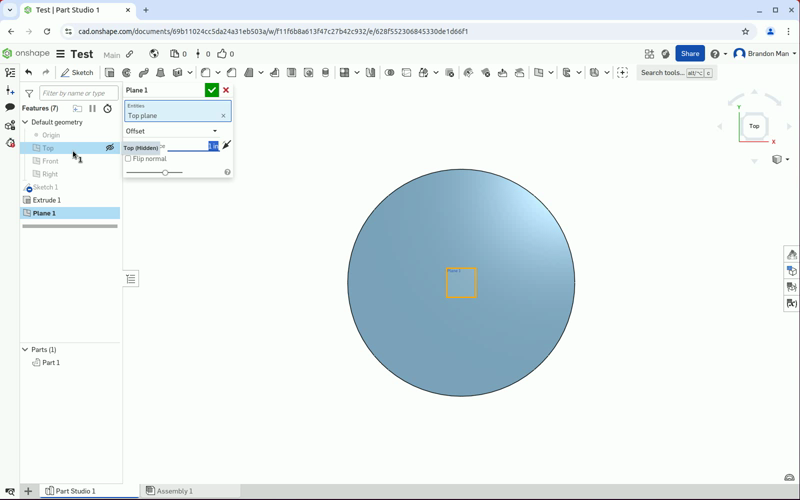
text(0.493)
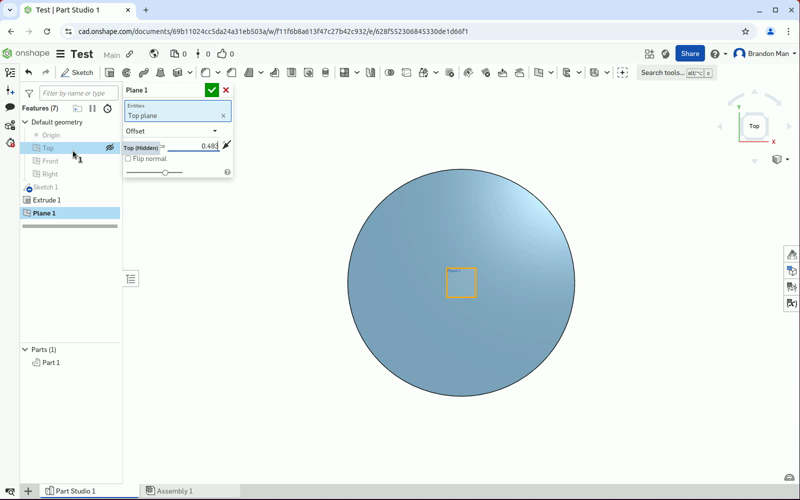
key(enter, 2)
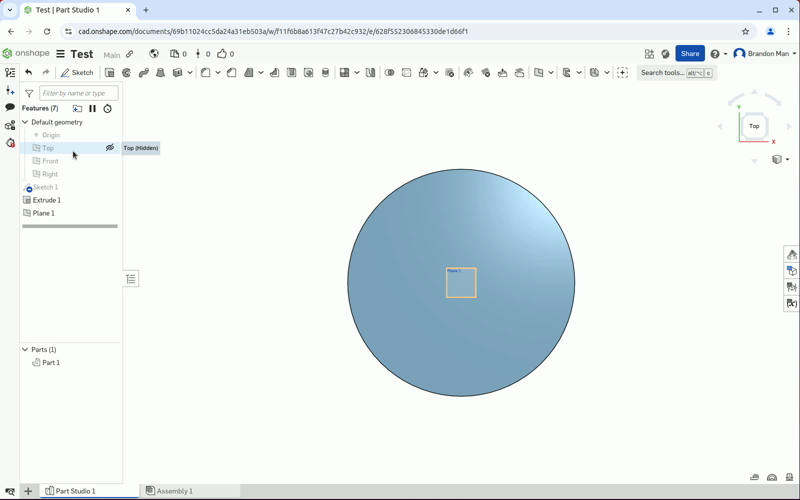
key(shift+s)
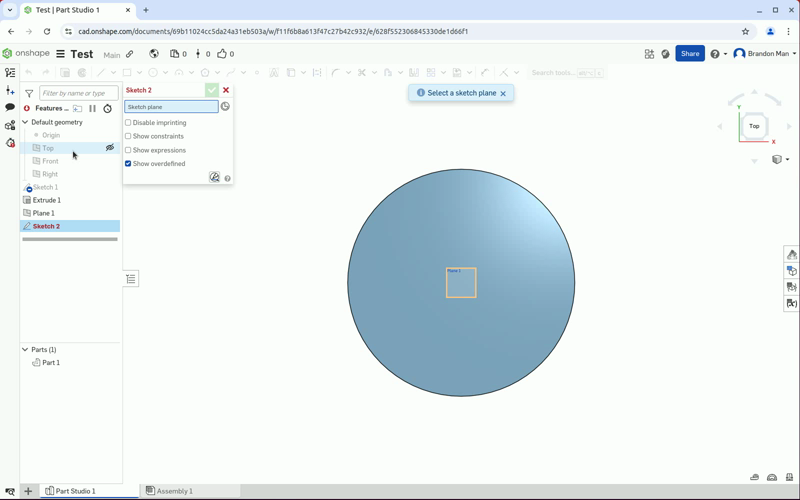
mouse_move(73, 215)
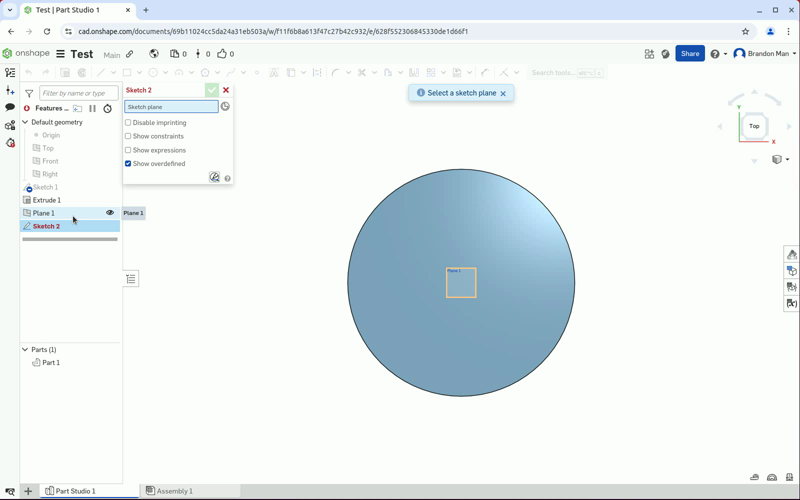
click(73, 215)
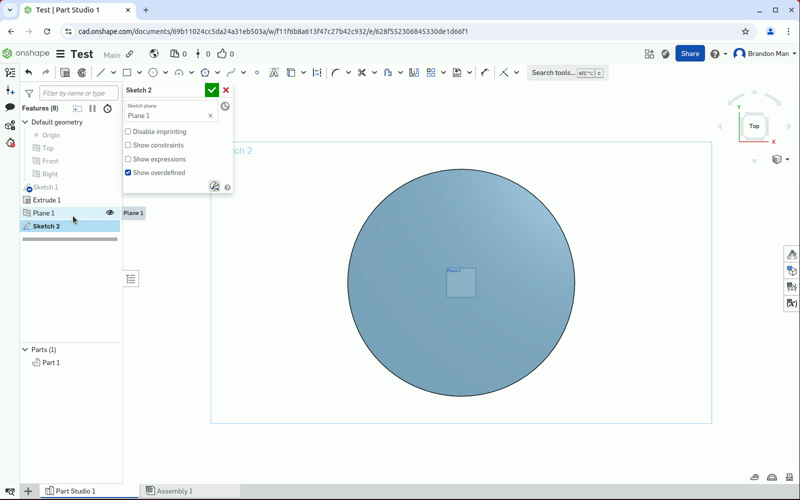
mouse_move(73, 352)
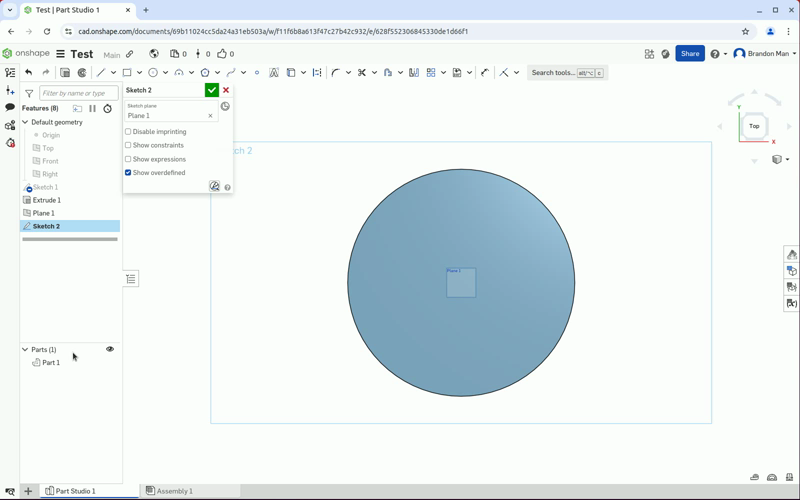
key(y)
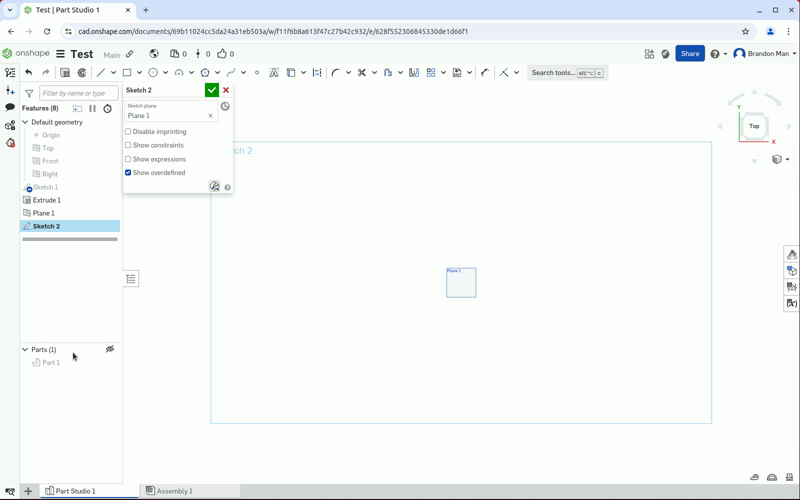
key(c)
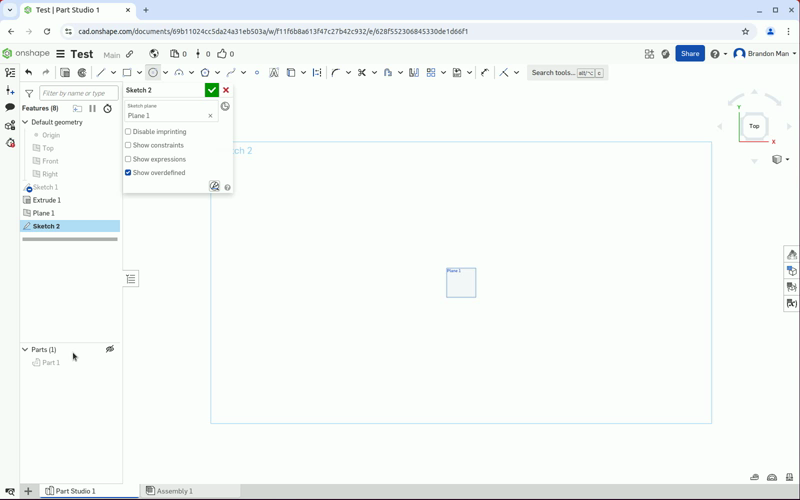
key_down(shift)
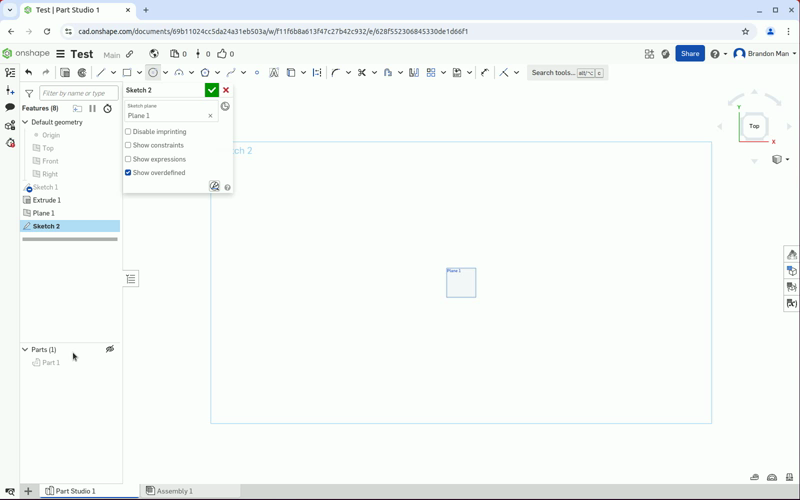
mouse_move(461, 282)
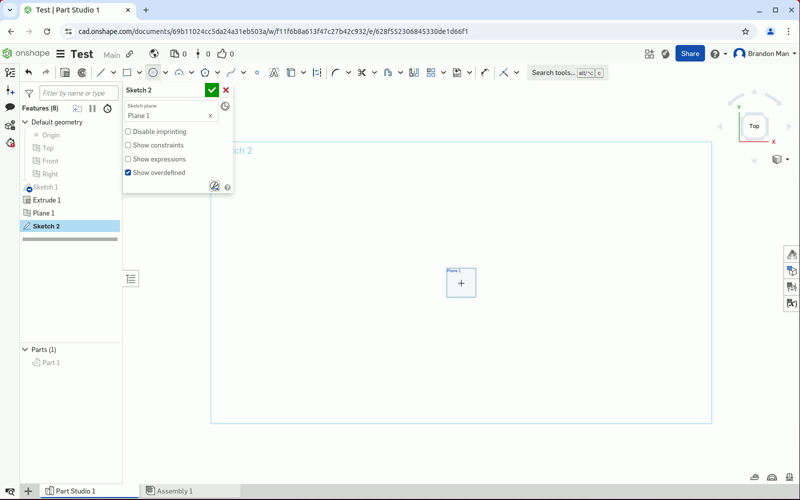
click(461, 282)
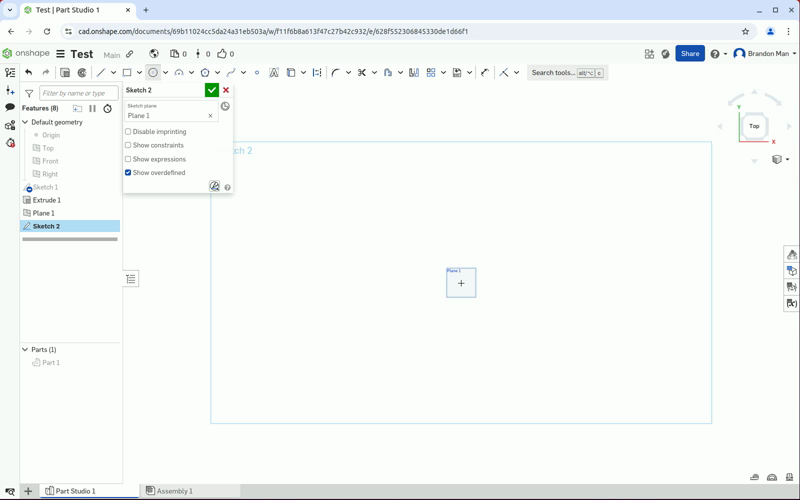
key_up(shift)
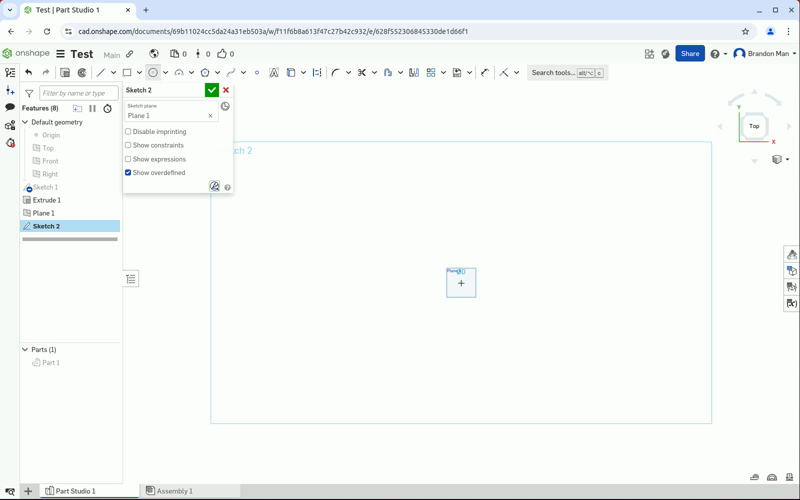
mouse_move(574, 282)
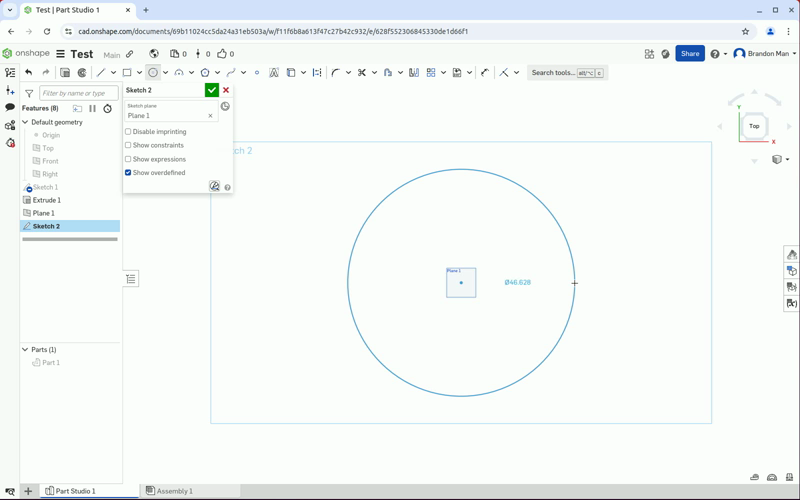
click(574, 282)
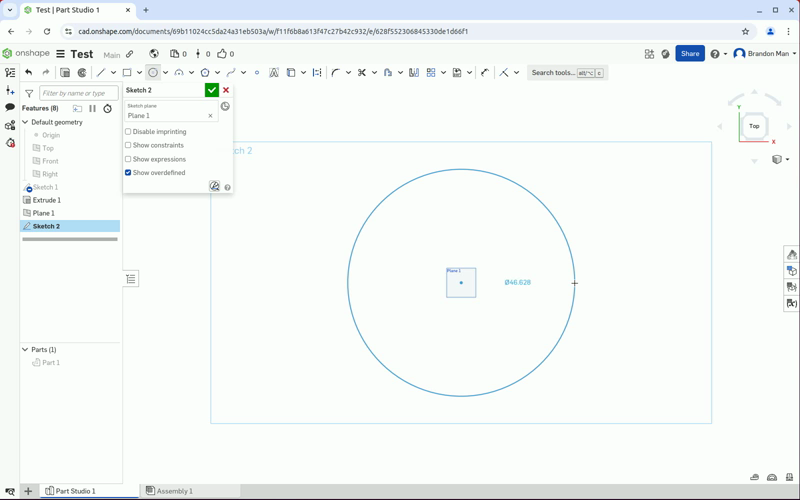
key(esc)
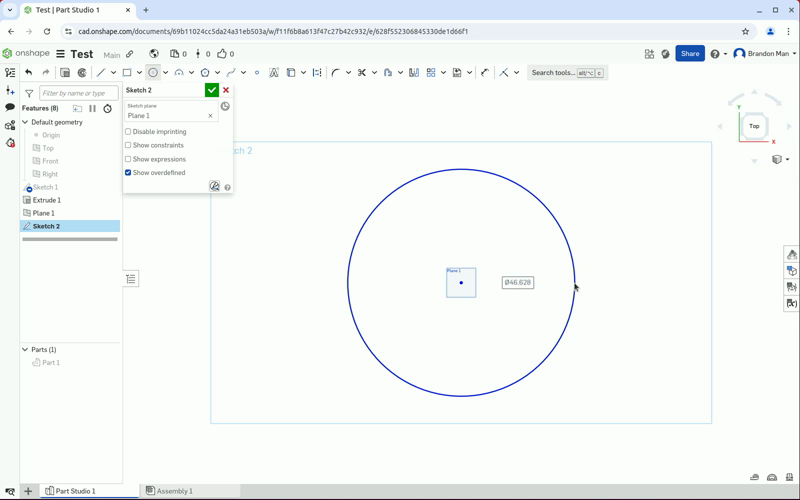
key(c)
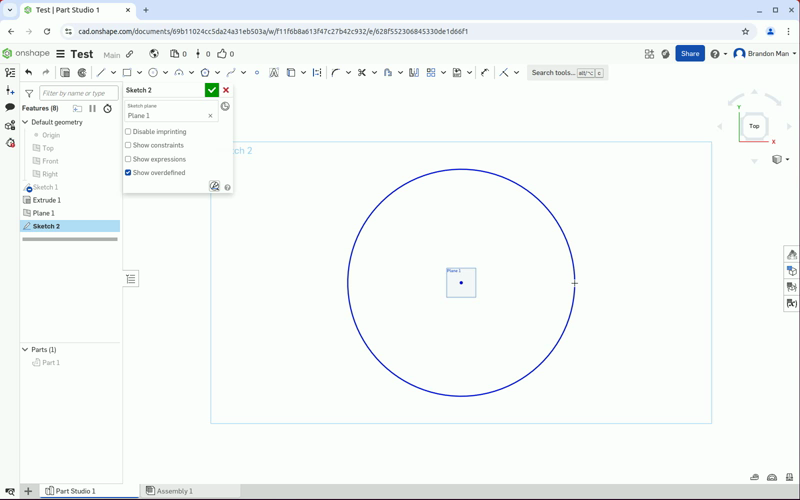
key_down(shift)
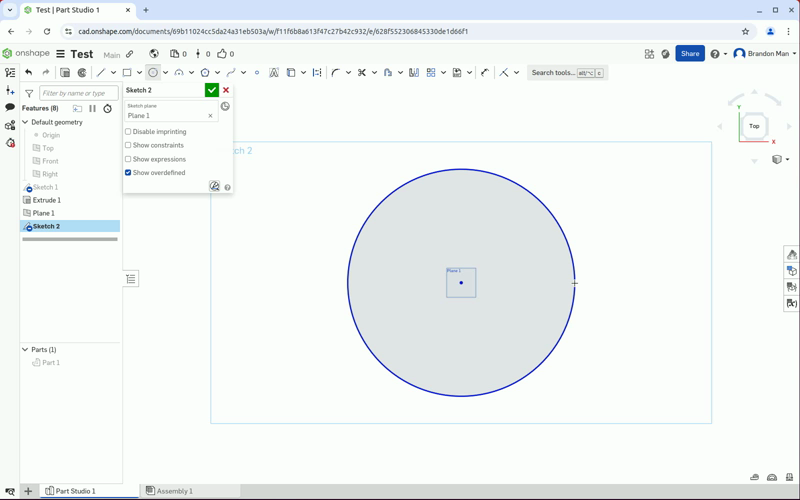
mouse_move(461, 282)
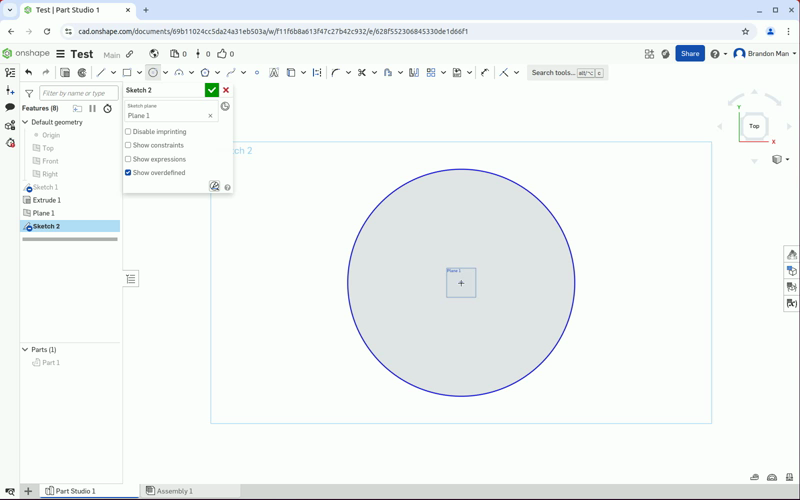
click(461, 282)
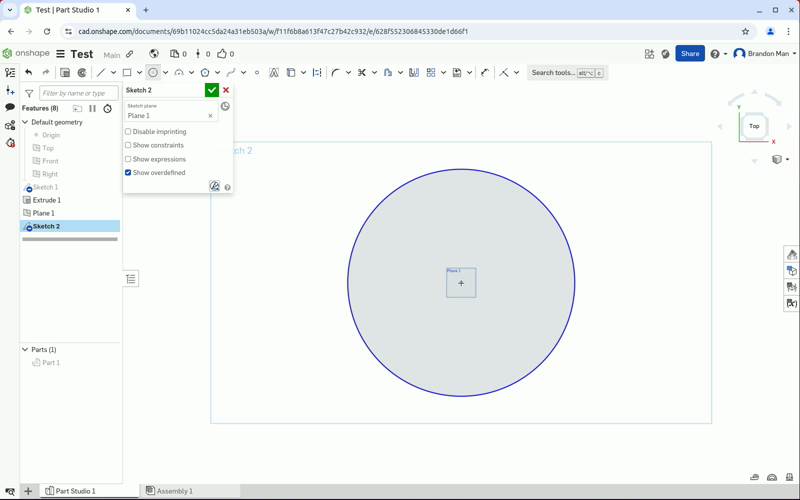
key_up(shift)
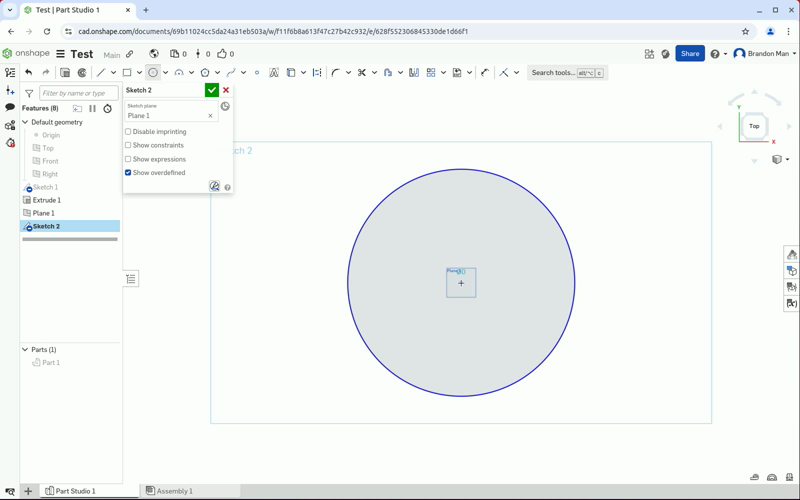
mouse_move(572, 282)
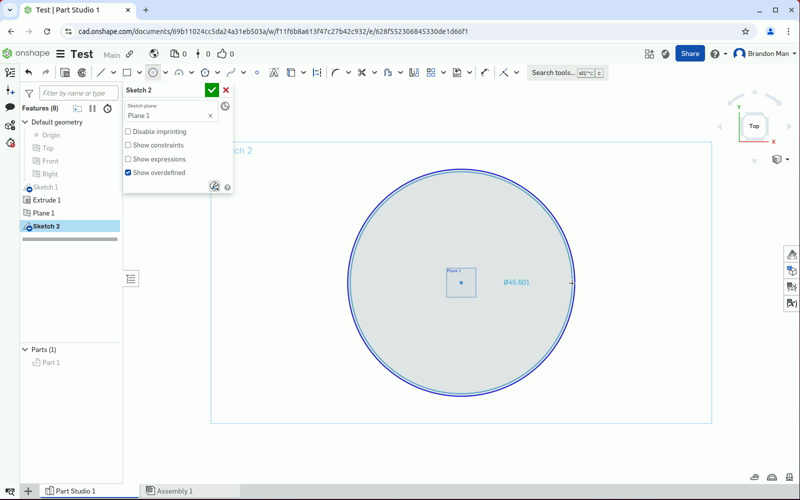
scroll(6)
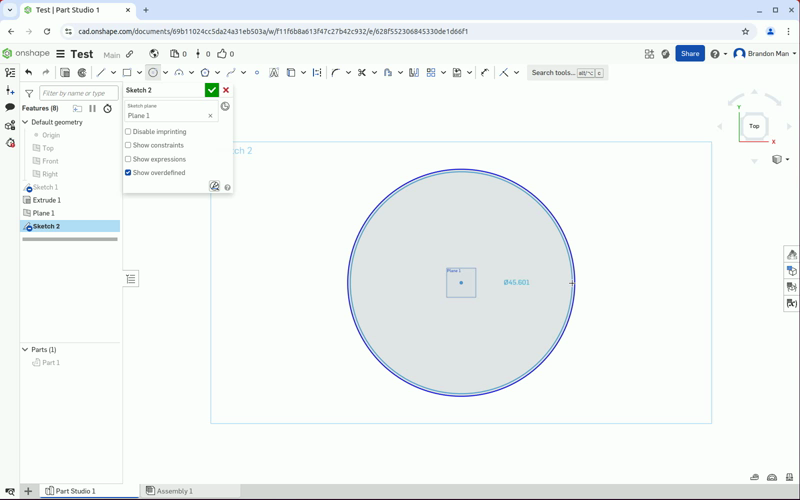
scroll(6)
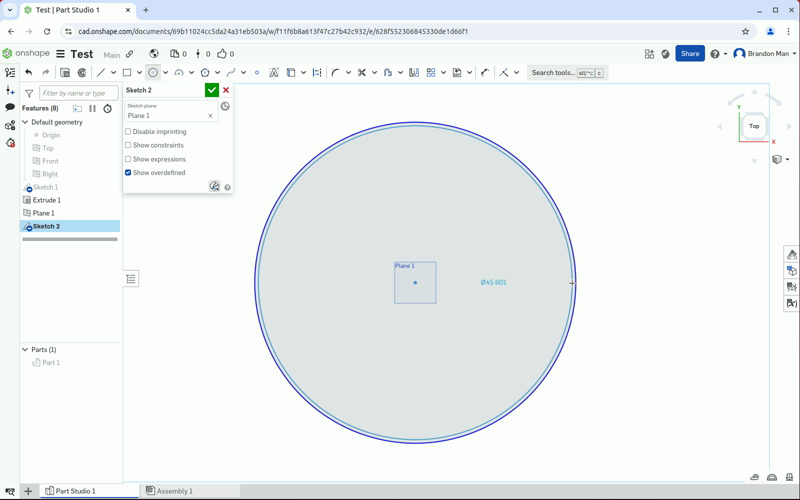
scroll(6)
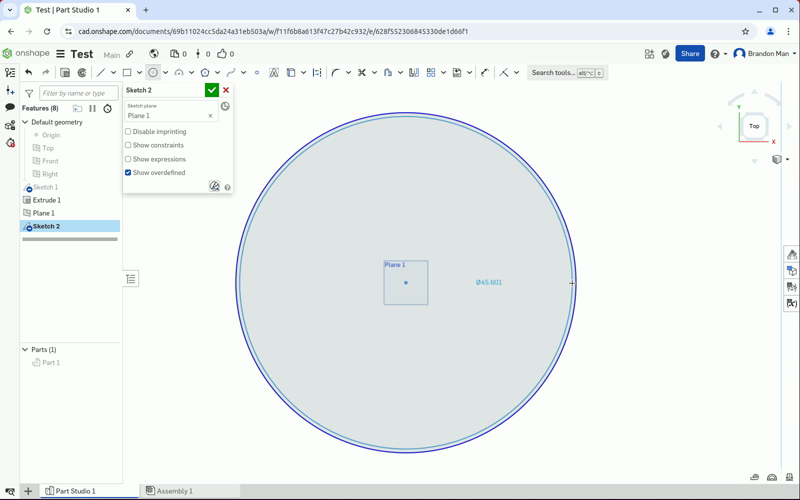
scroll(6)
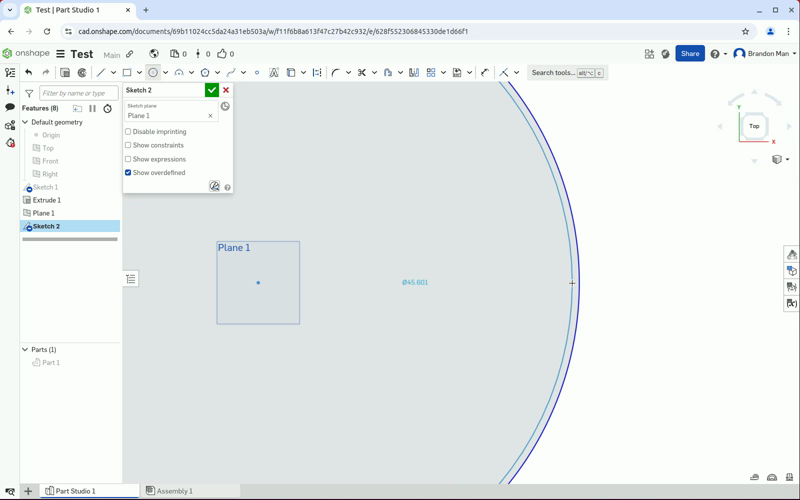
scroll(6)
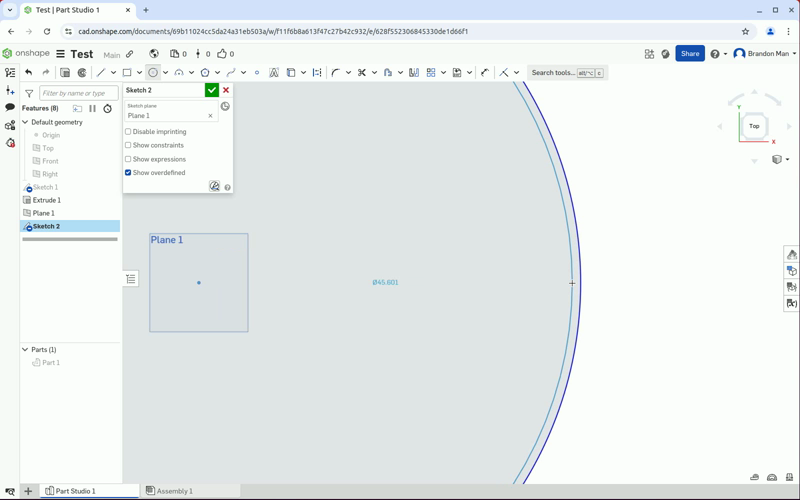
scroll(6)
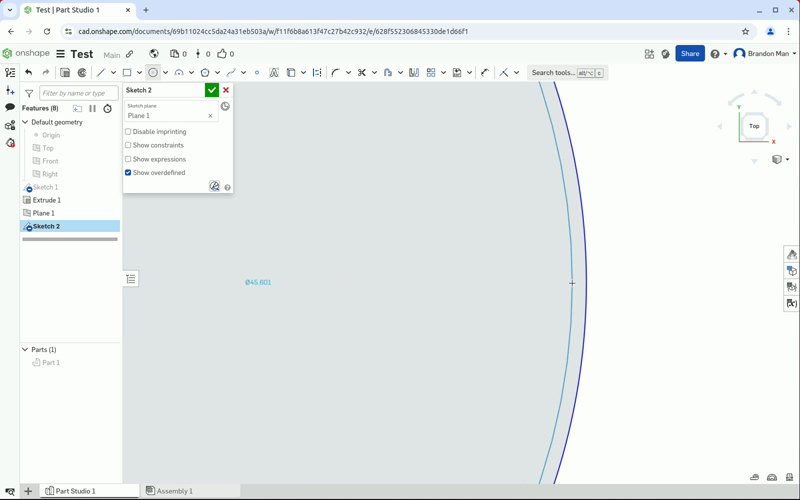
scroll(6)
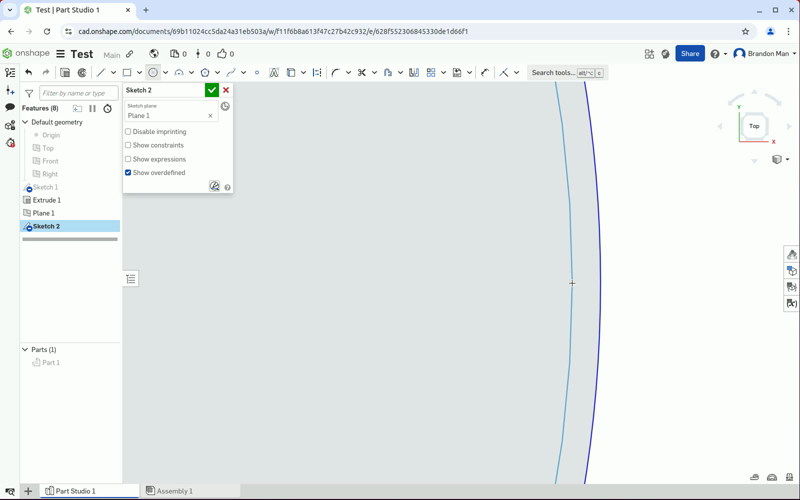
click(572, 282)
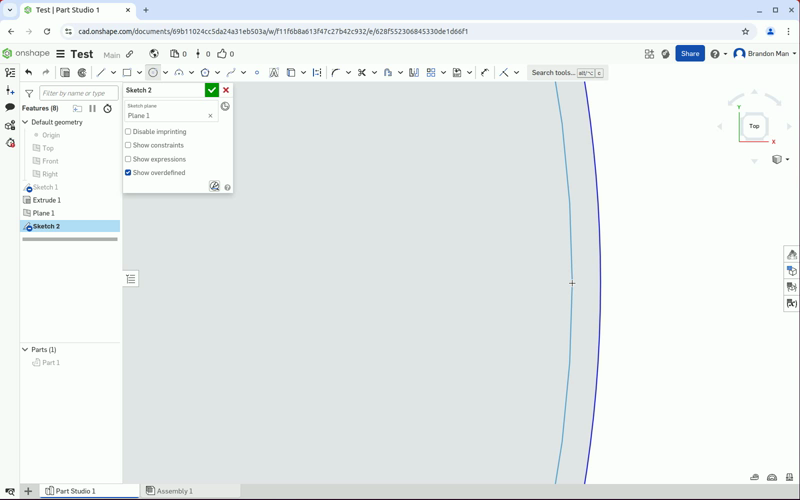
scroll(-6)
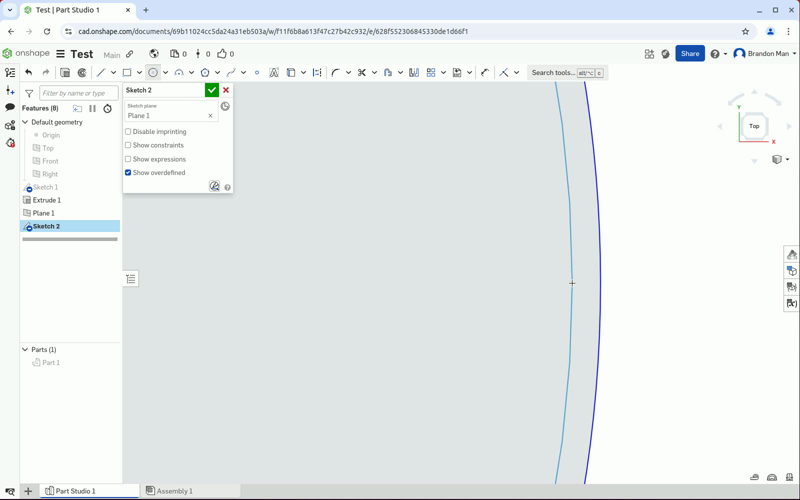
scroll(-6)
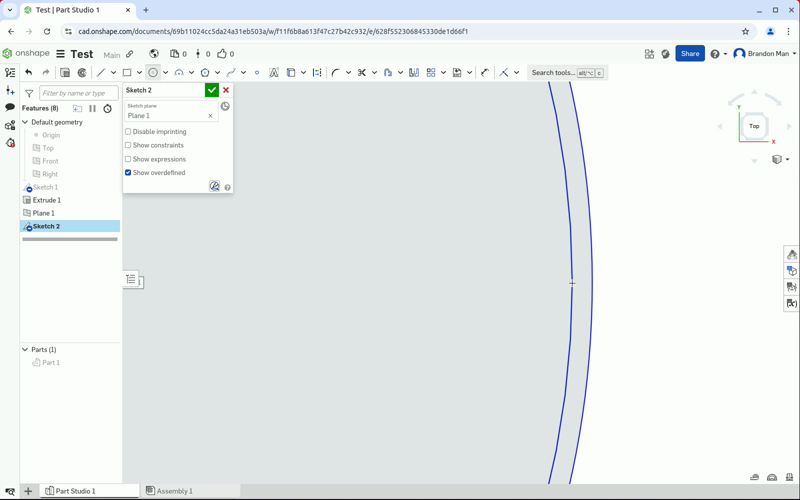
scroll(-6)
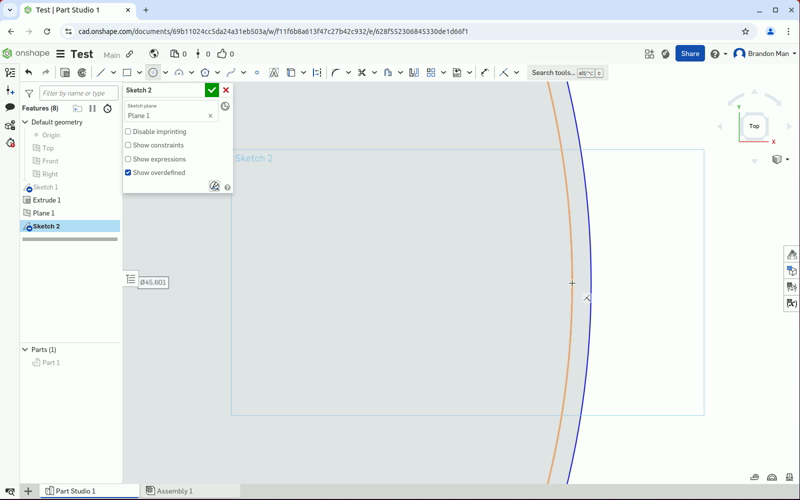
scroll(-6)
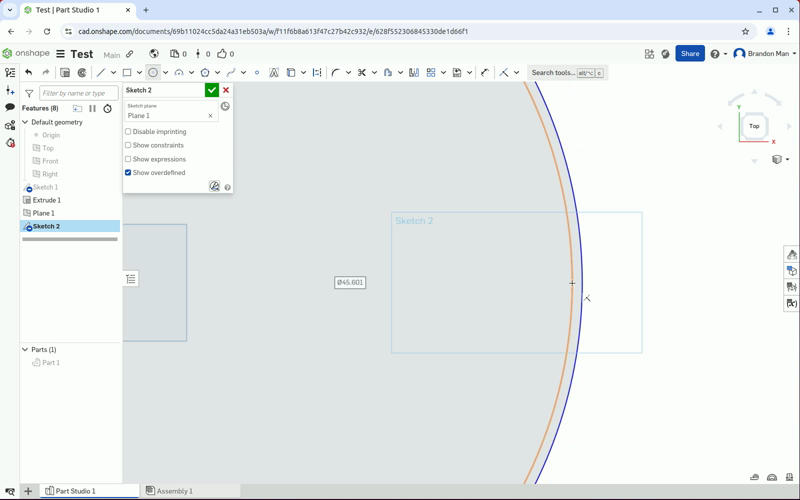
scroll(-6)
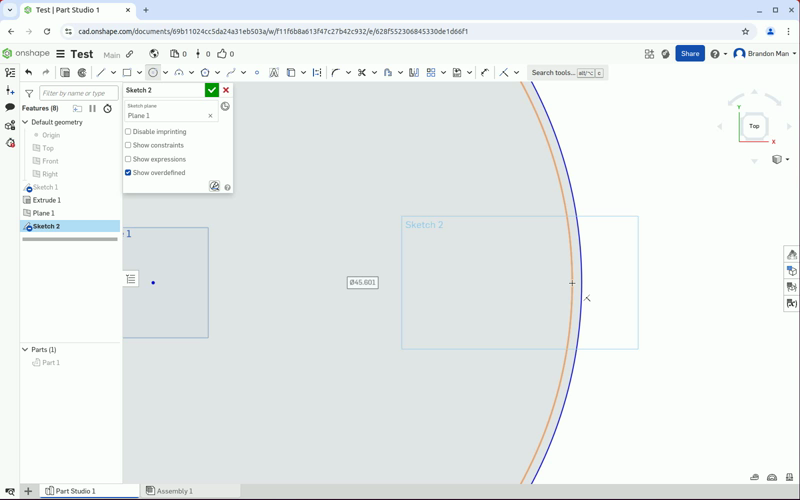
scroll(-6)
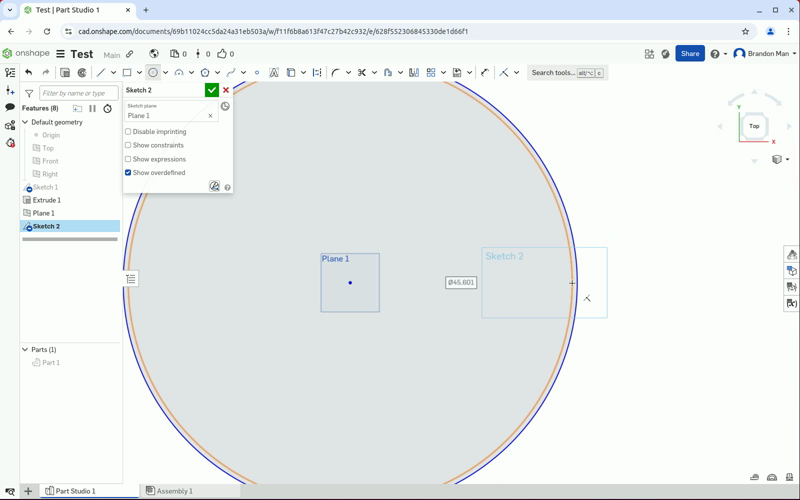
scroll(-6)
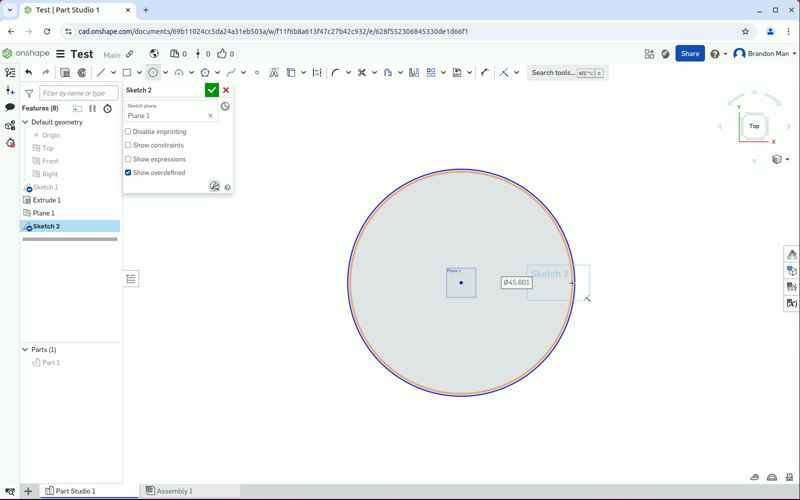
key(esc)
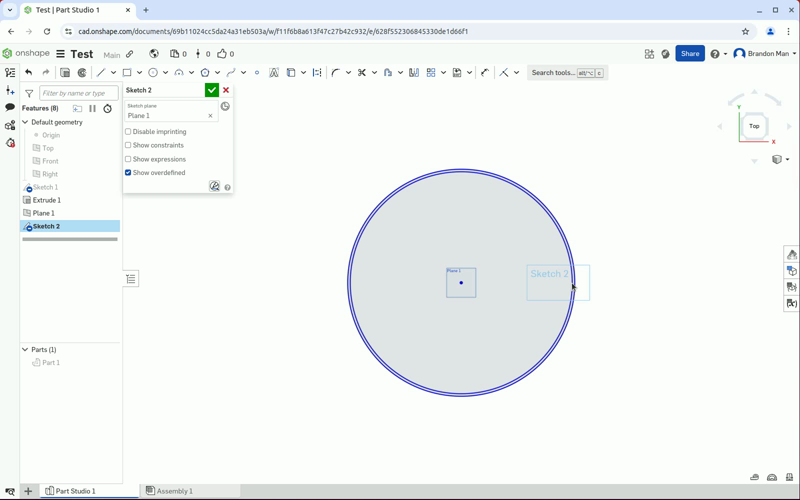
mouse_move(467, 394)
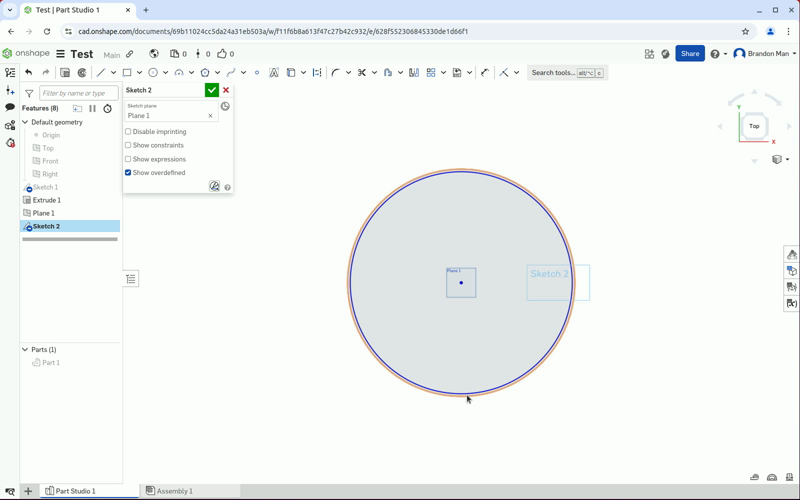
scroll(6)
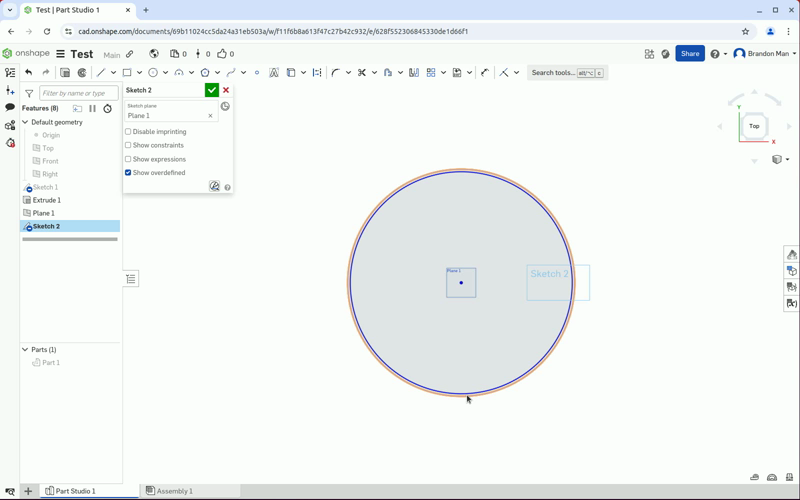
scroll(6)
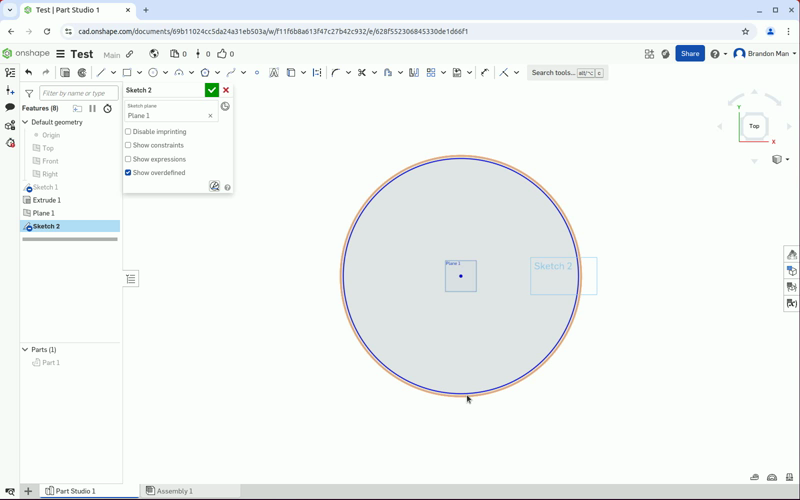
scroll(6)
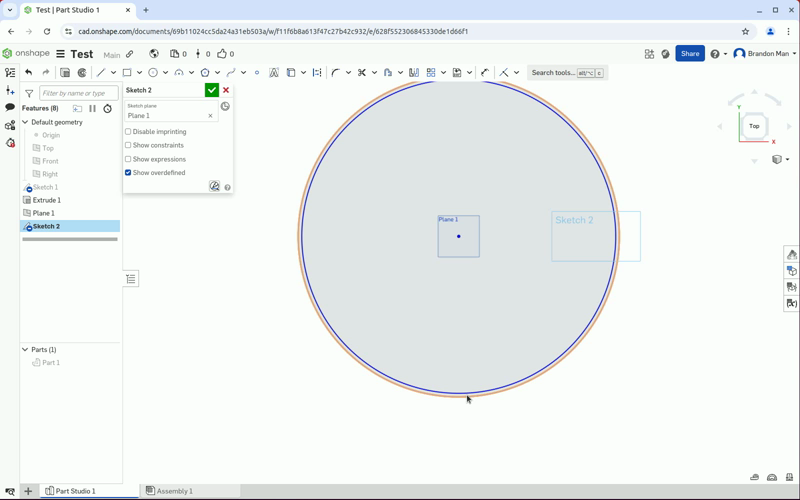
scroll(6)
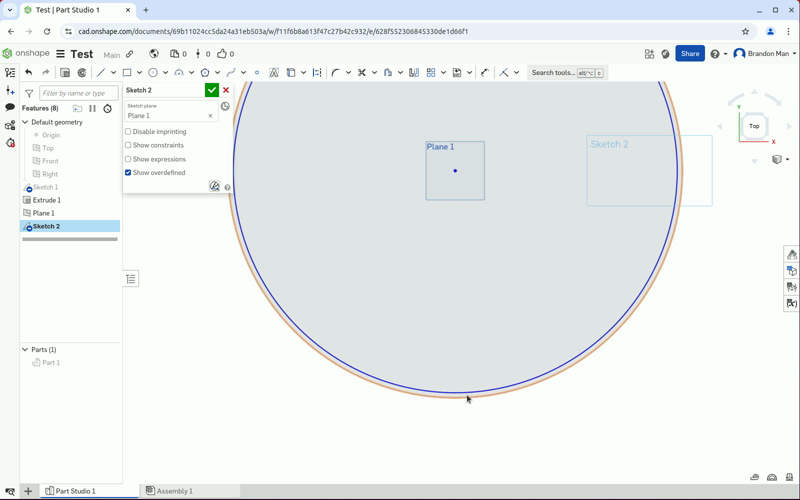
scroll(6)
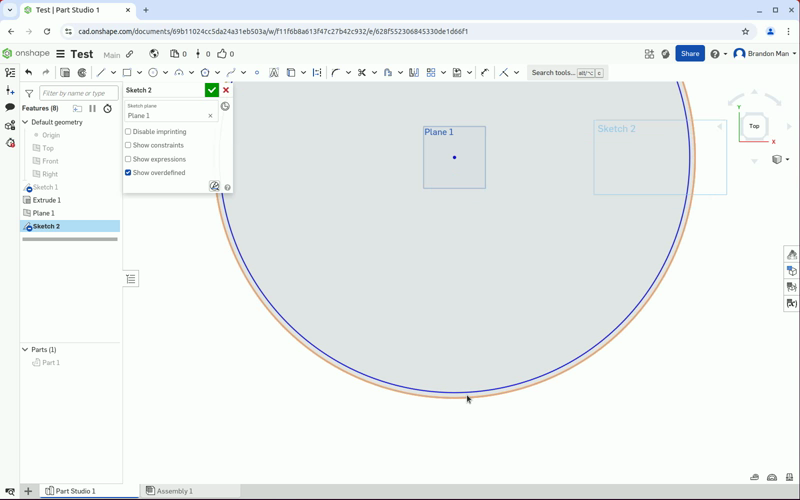
scroll(6)
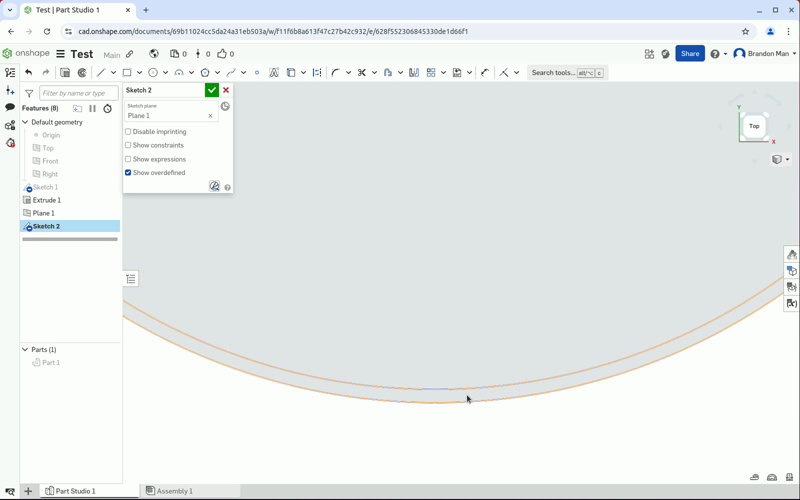
scroll(6)
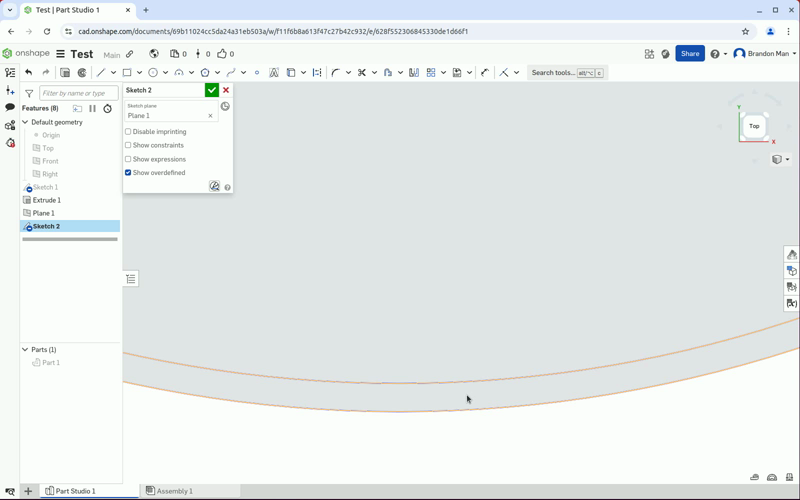
click(467, 394)
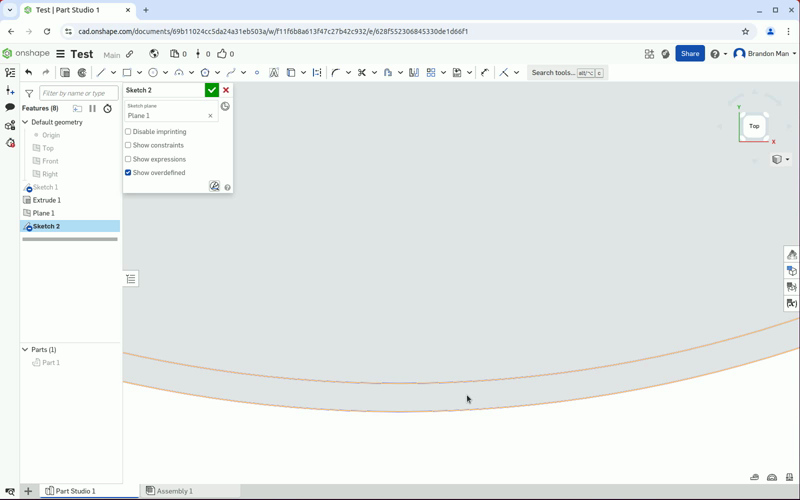
scroll(-6)
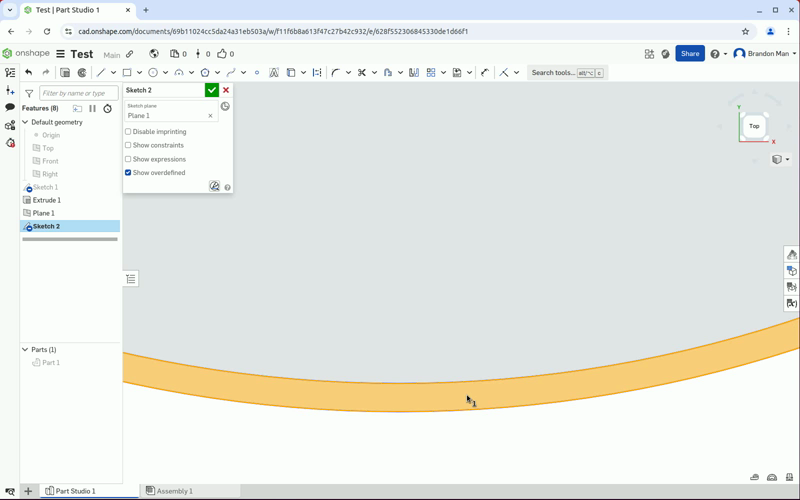
scroll(-6)
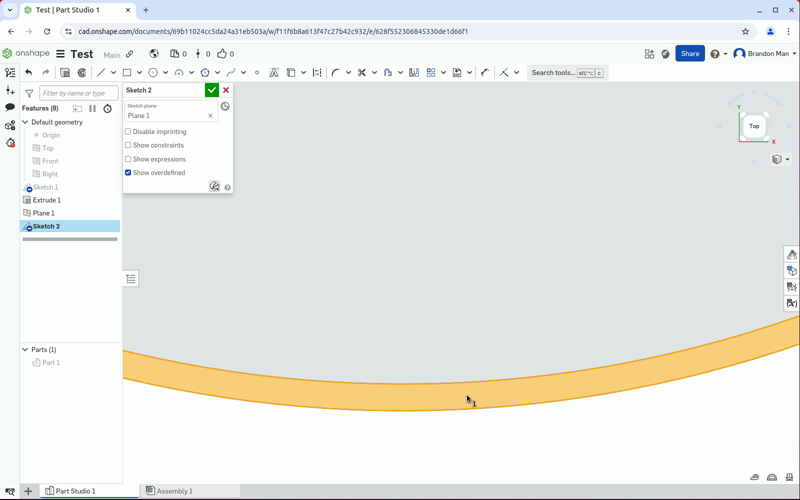
scroll(-6)
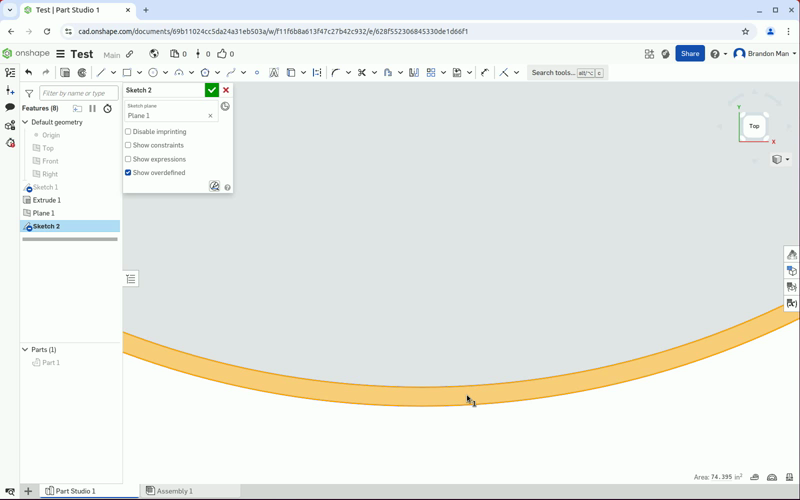
scroll(-6)
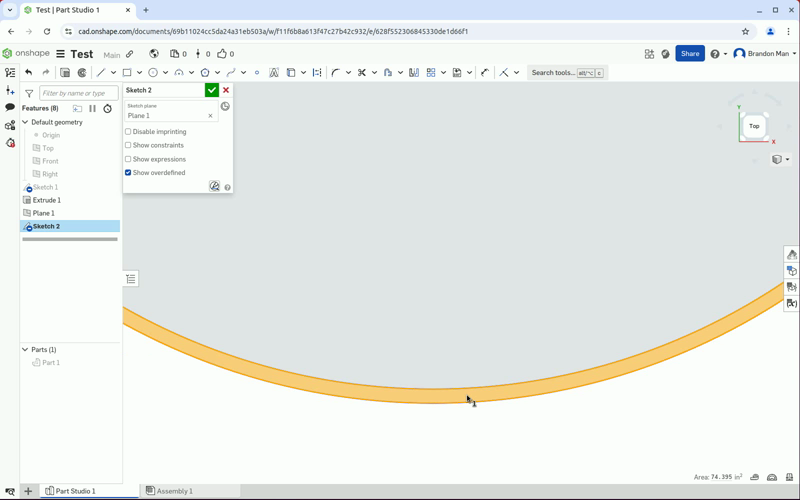
scroll(-6)
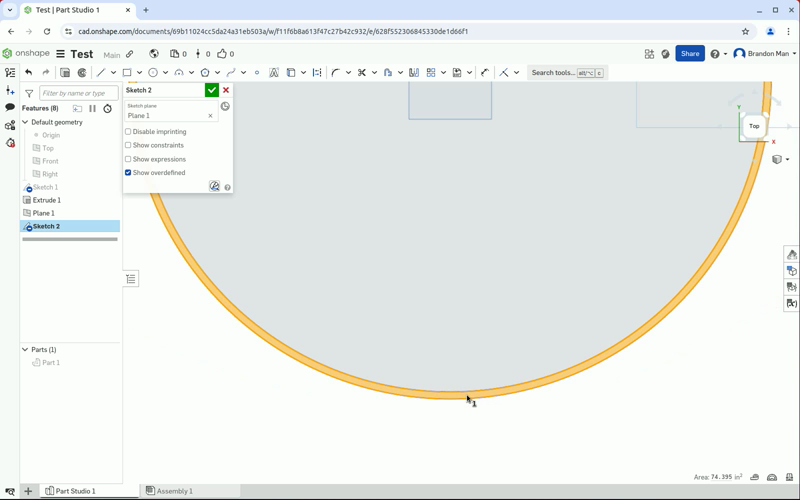
scroll(-6)
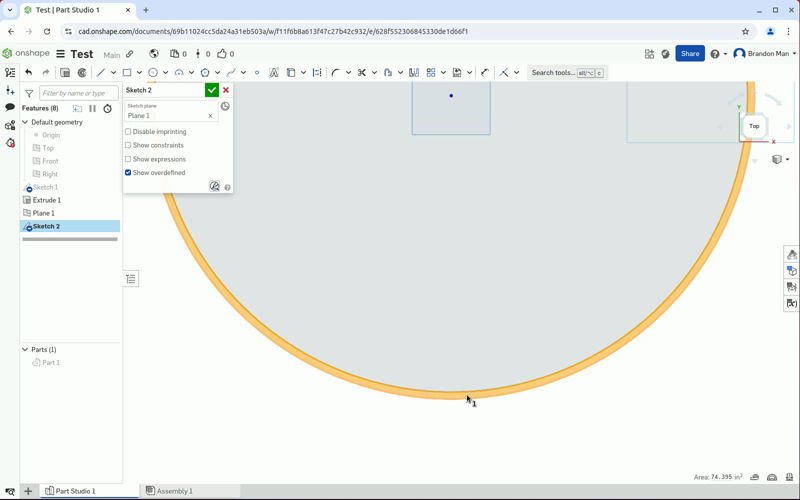
scroll(-6)
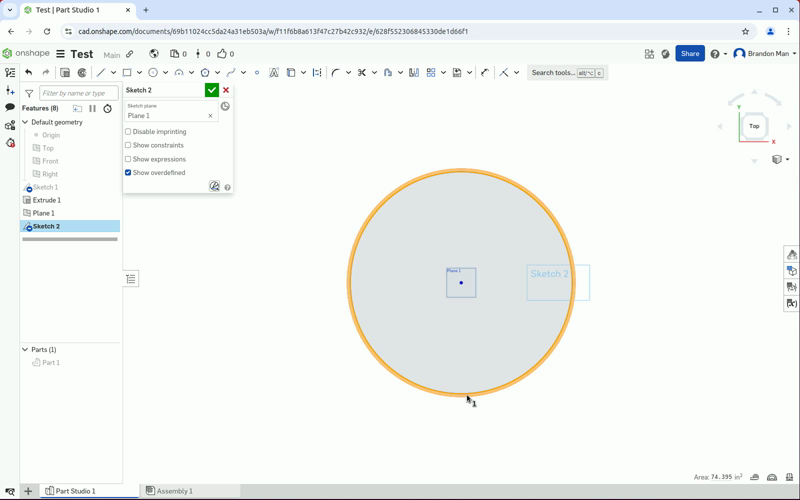
mouse_move(73, 352)
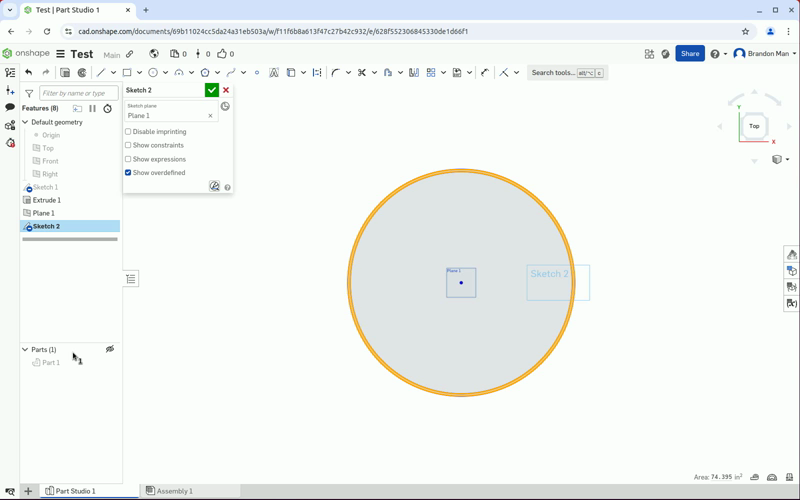
key(shift+y)
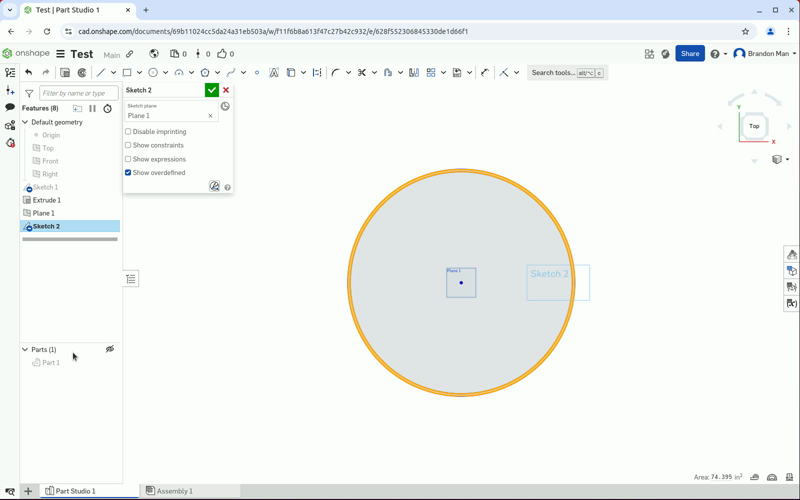
key(shift+e)
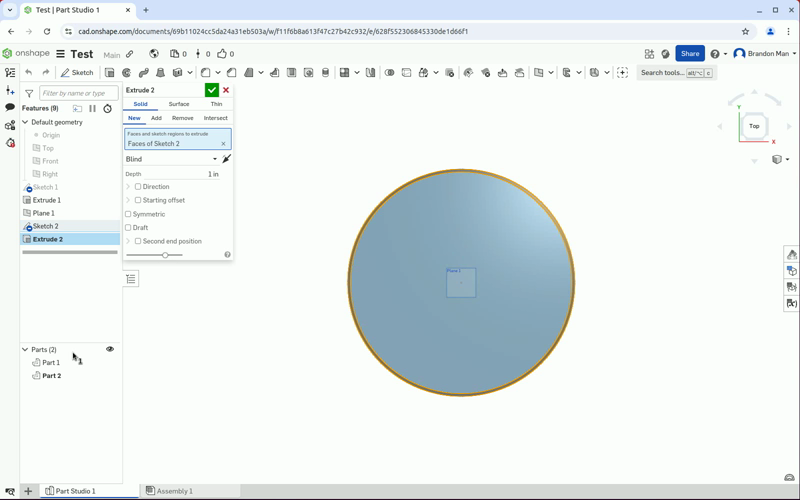
mouse_move(143, 106)
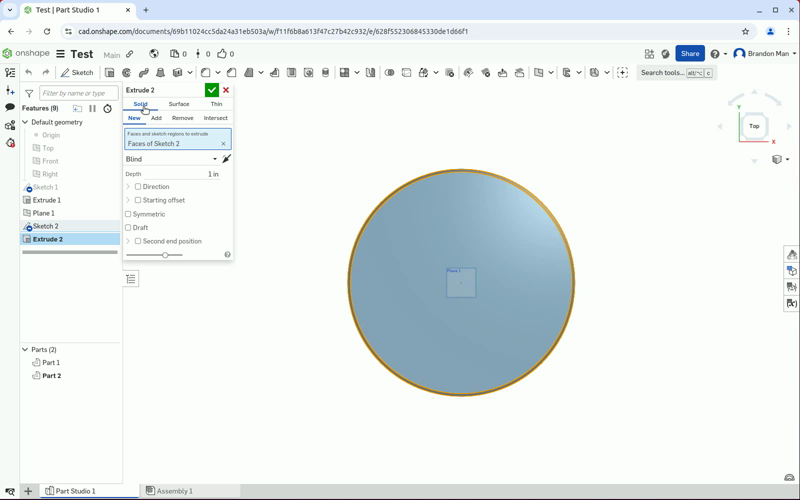
click(143, 106)
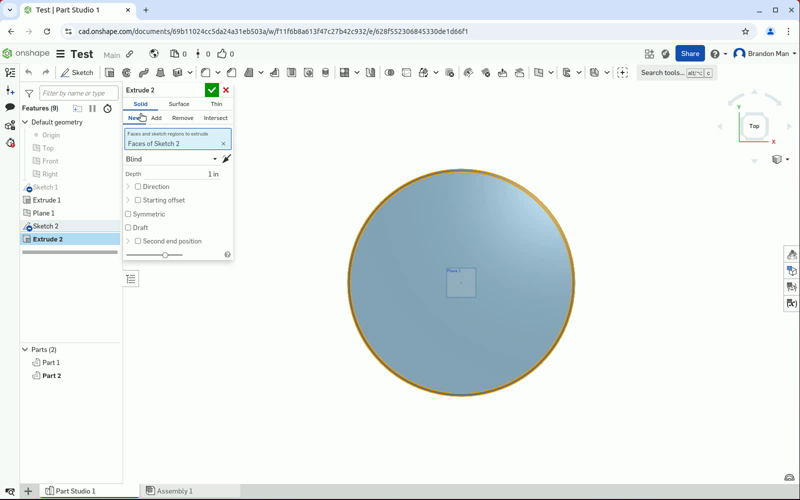
mouse_move(137, 120)
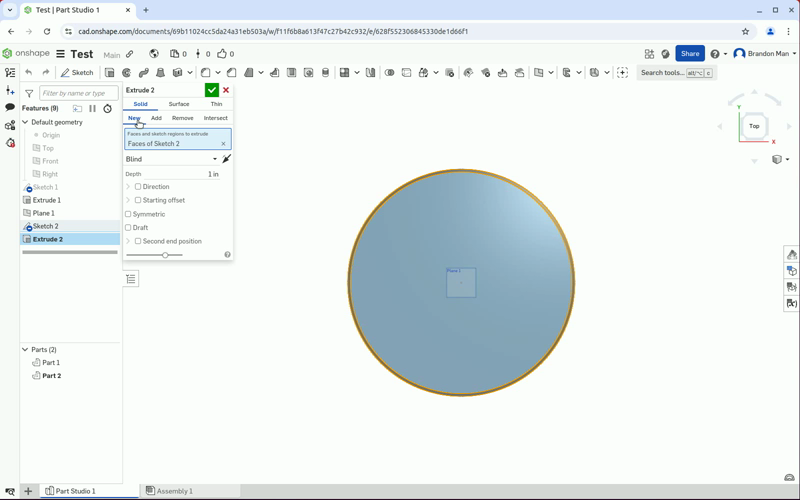
click(137, 120)
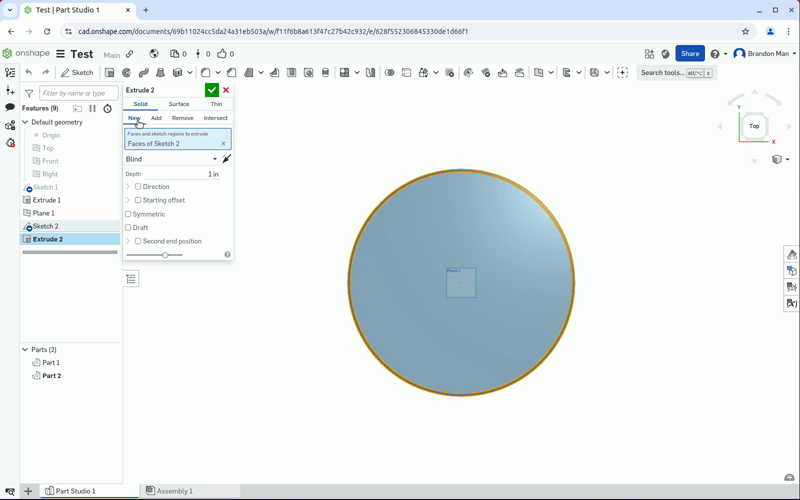
key(tab, 4)
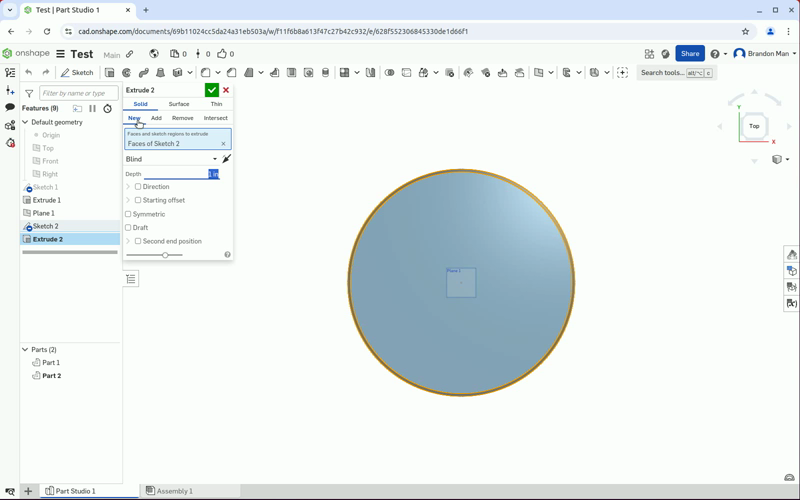
text(4.333)
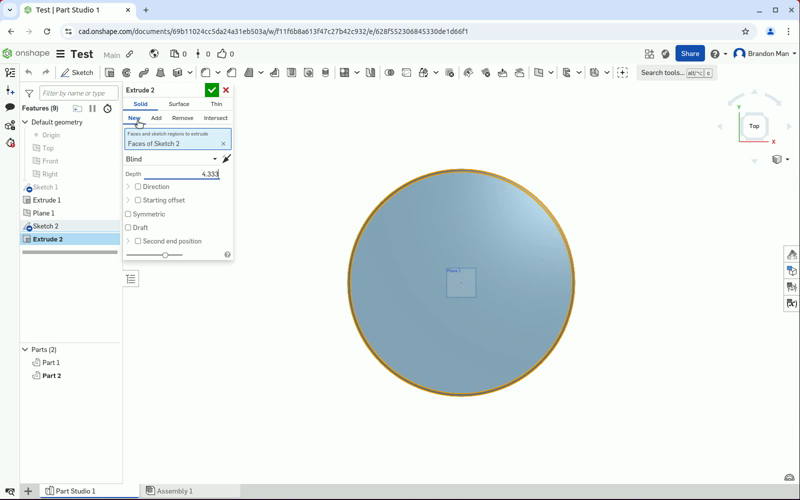
key(enter)
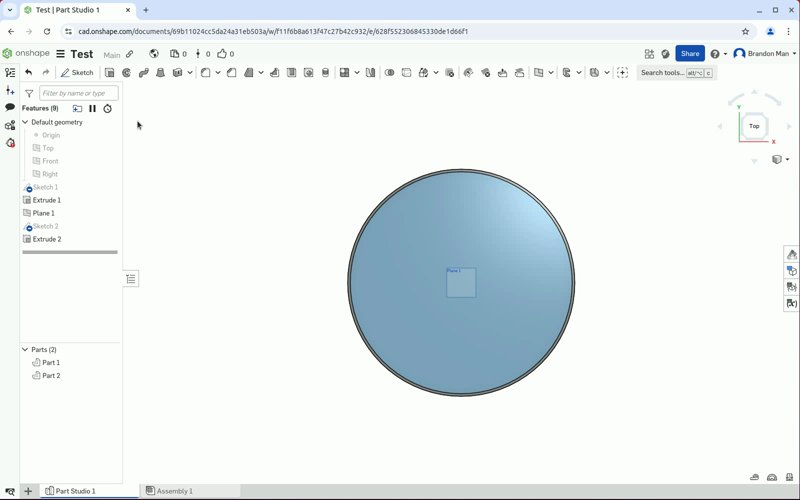
key(shift+h)
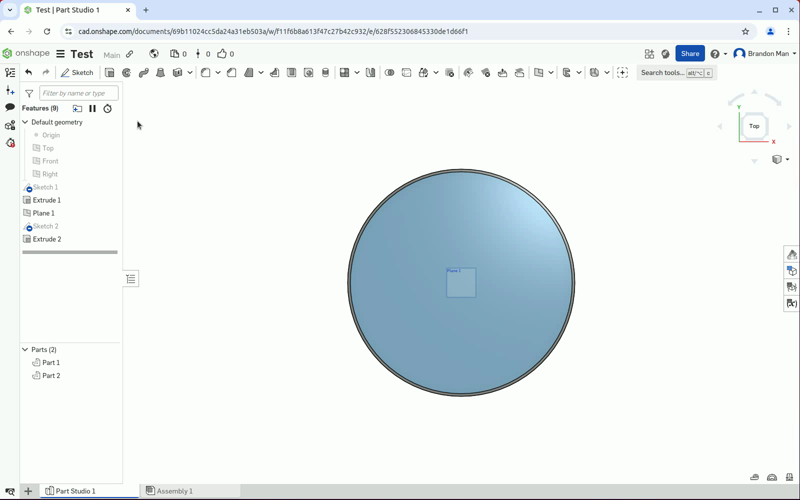
key(shift+h)
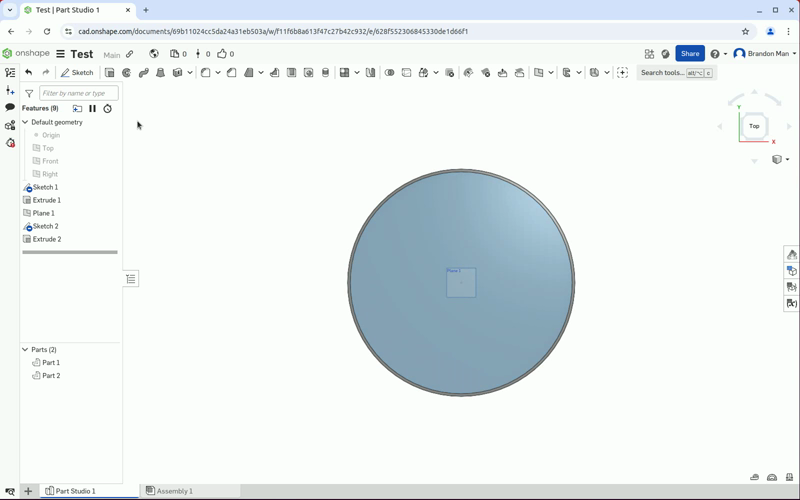
key(shift+7)
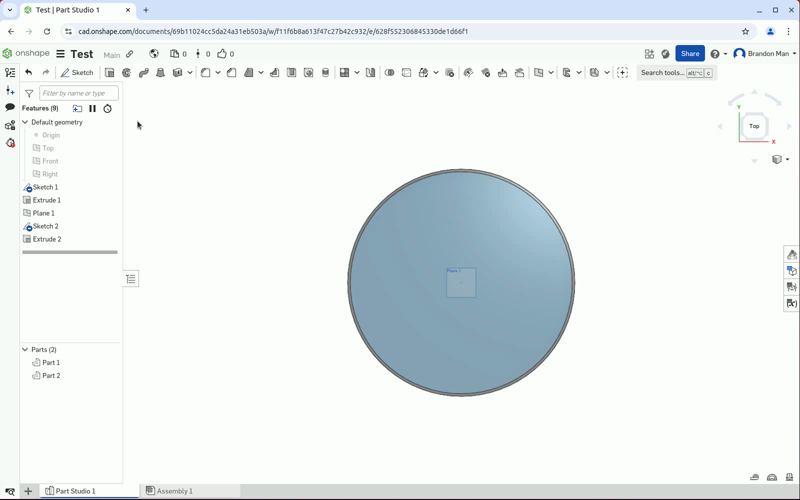
key(up, 3)
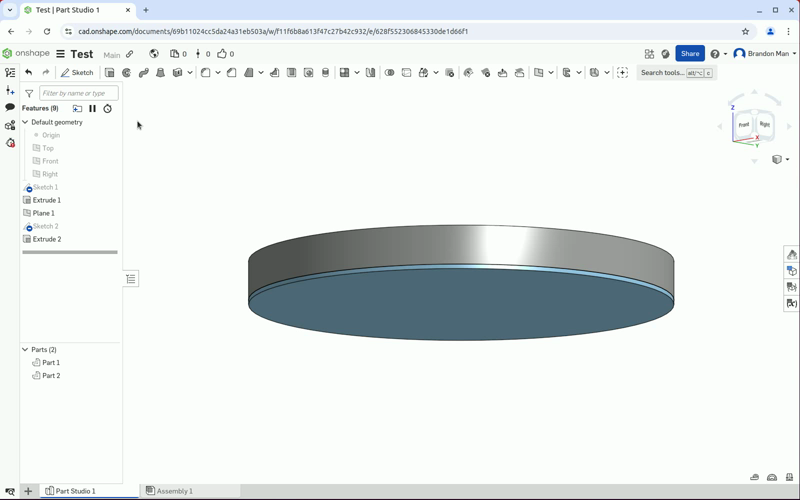
key(left, 3)
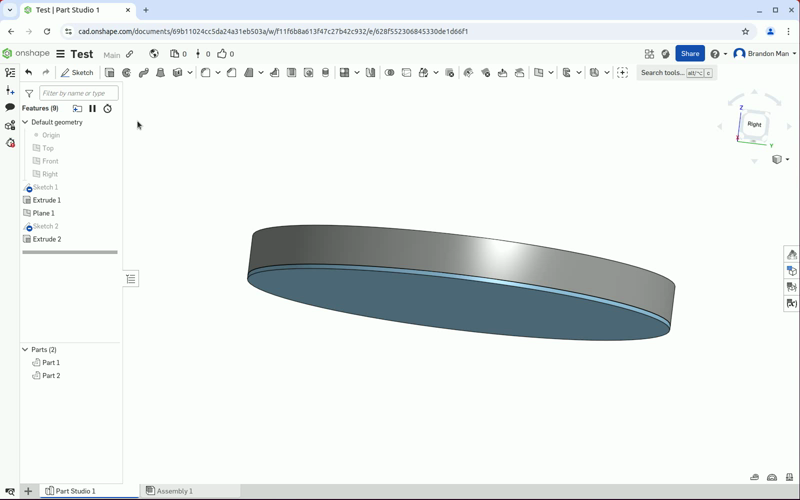
key(right, 3)
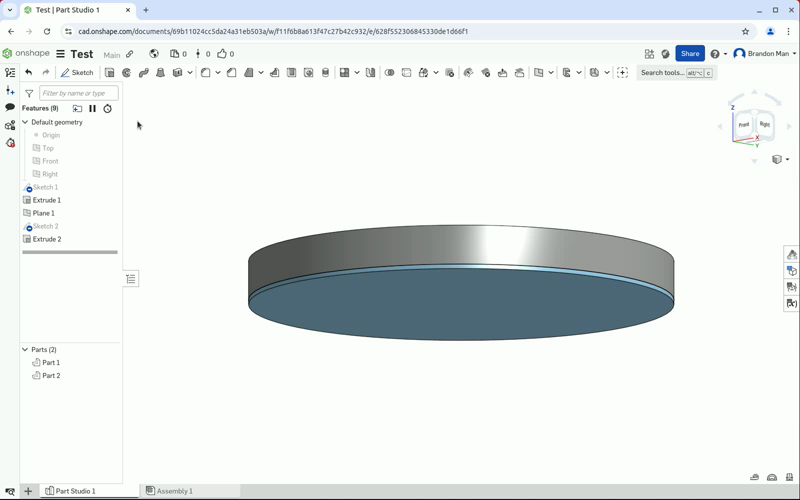
key(down, 3)
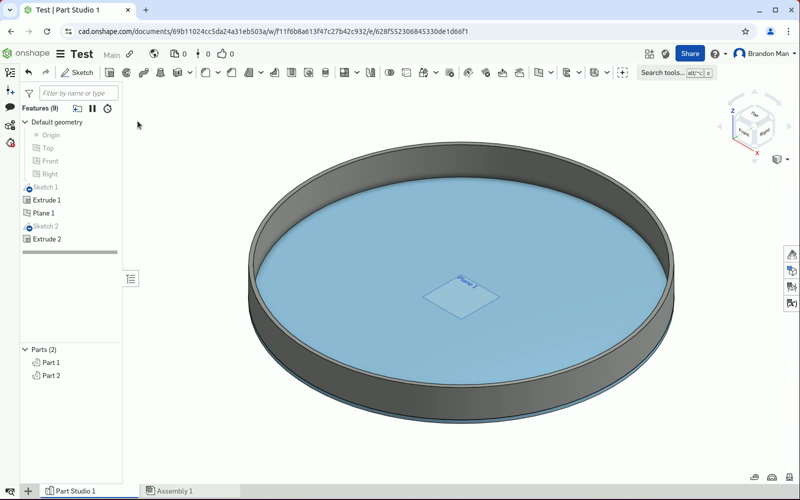
mouse_move(73, 189)
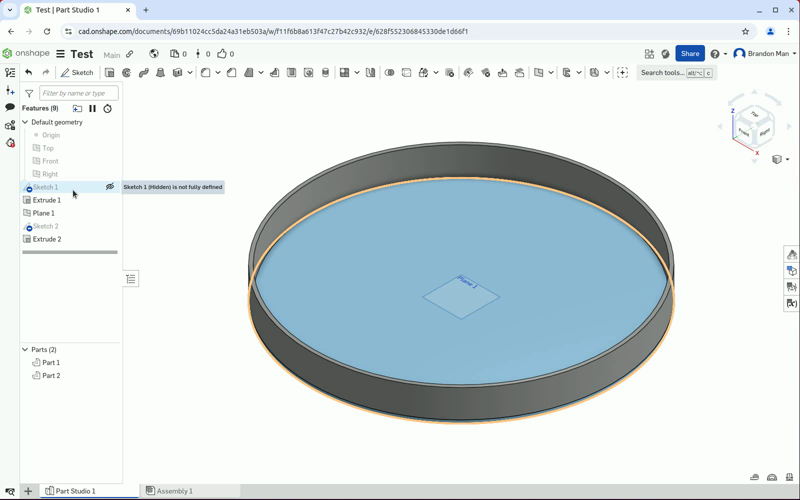
click(73, 189)